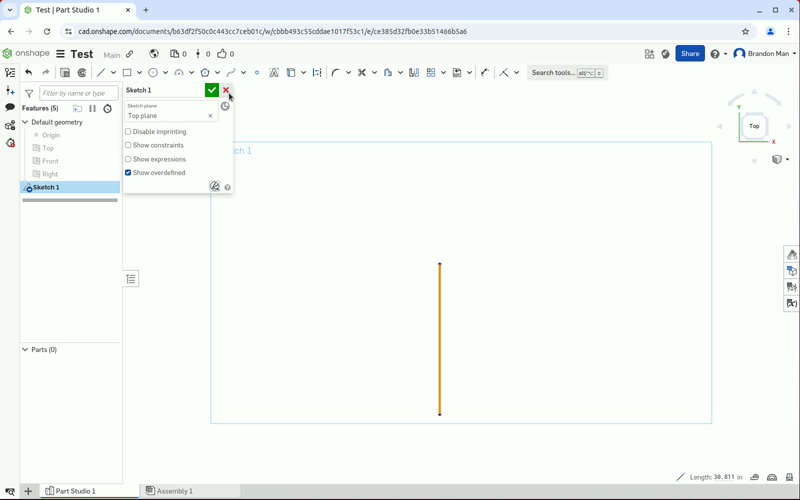
key(shift+h)
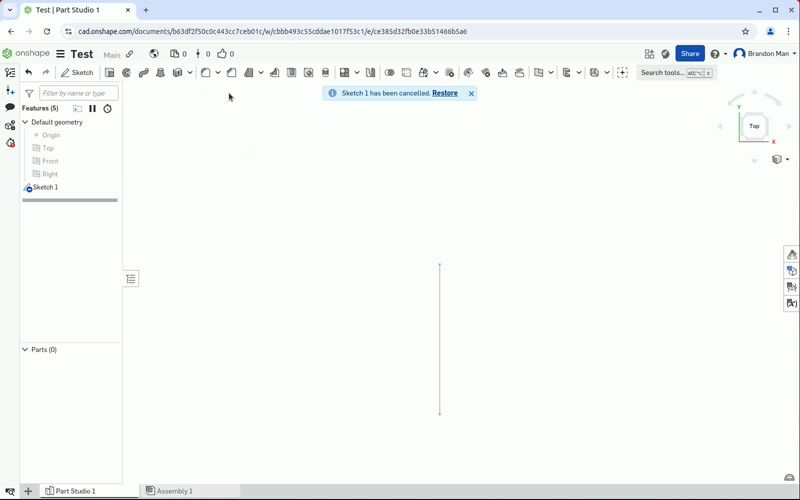
key(shift+s)
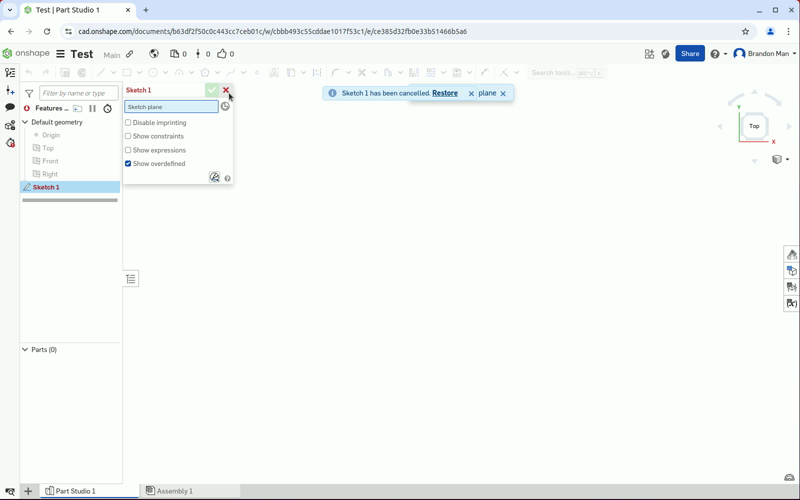
mouse_move(73, 150)
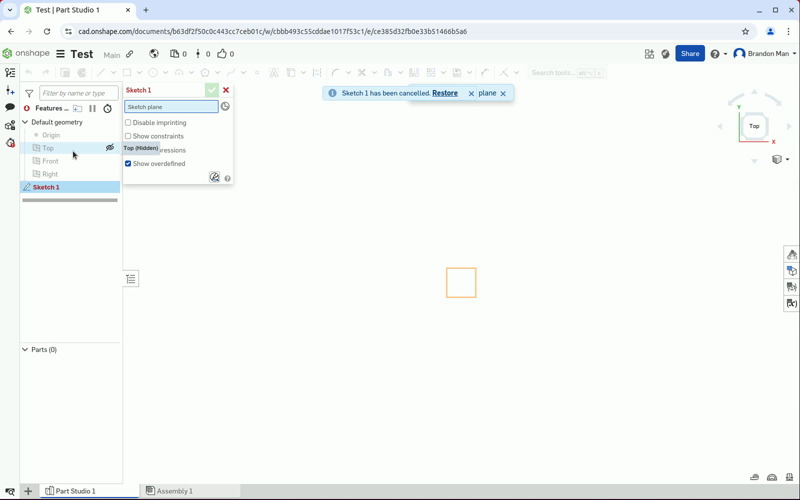
click(73, 150)
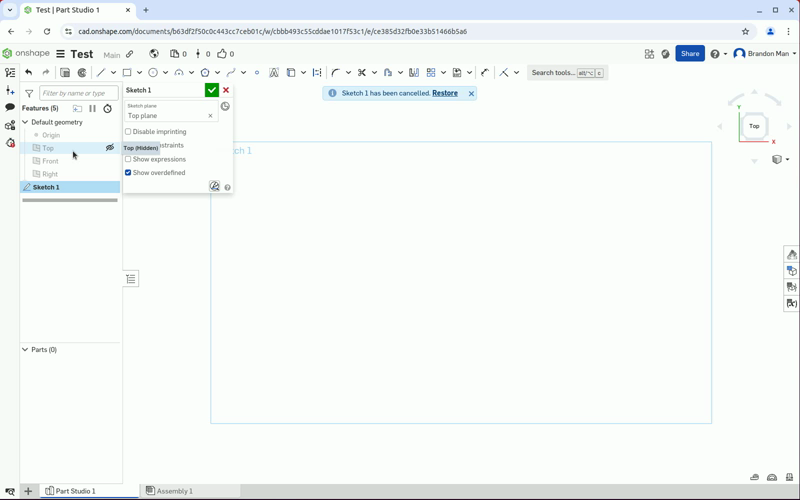
mouse_move(73, 352)
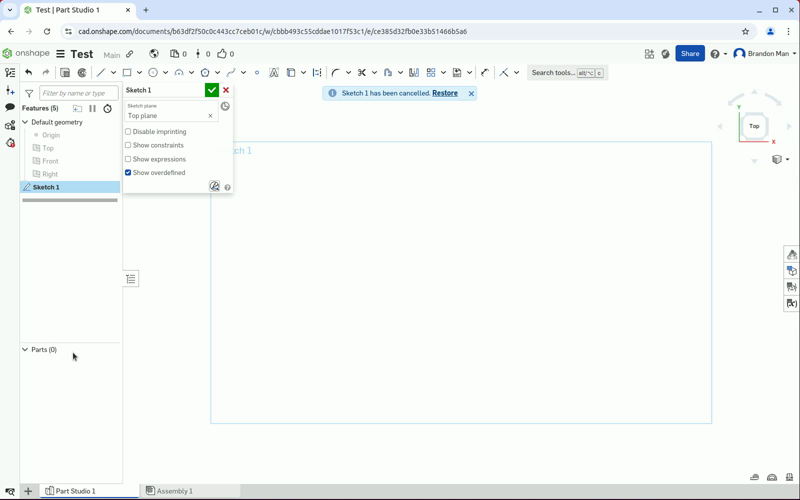
key(y)
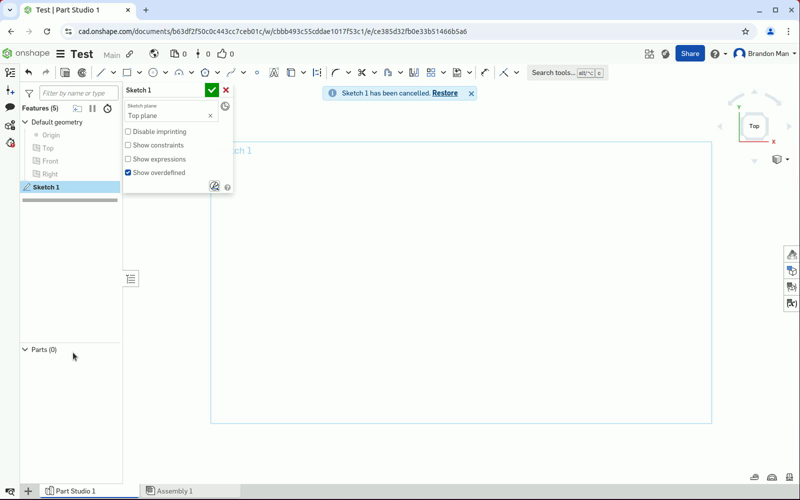
key(l)
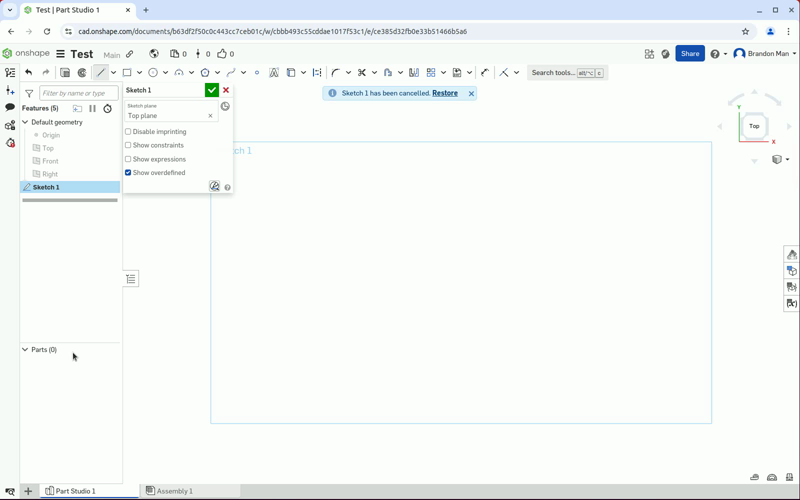
key_down(shift)
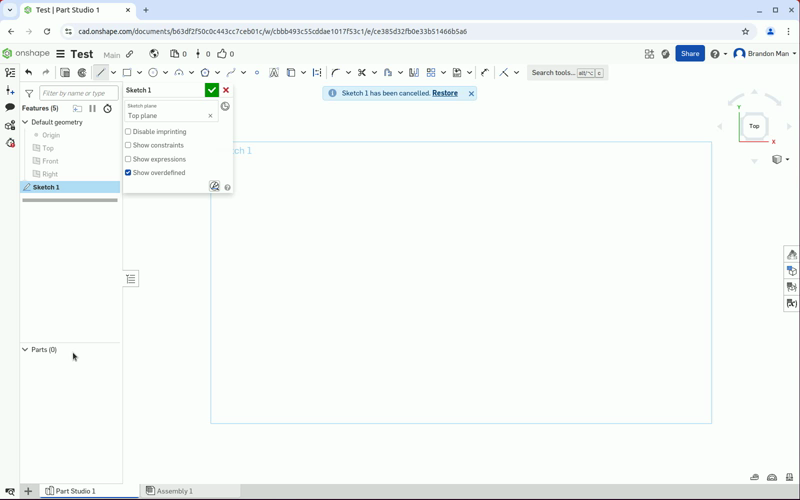
mouse_move(349, 282)
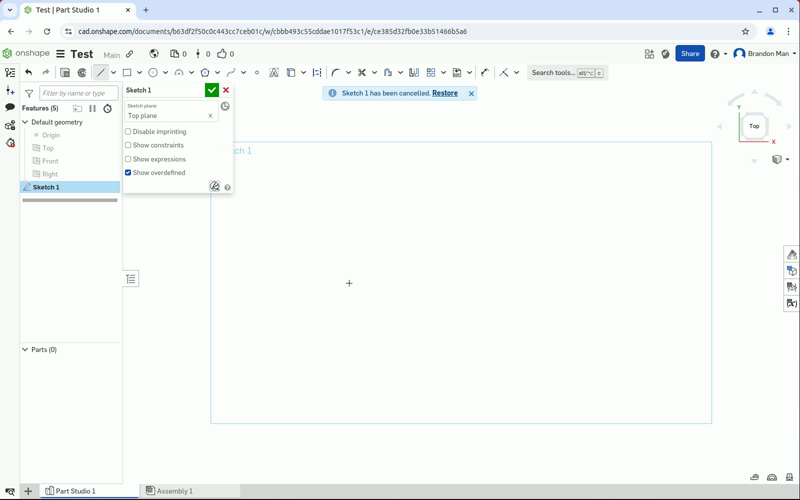
click(349, 282)
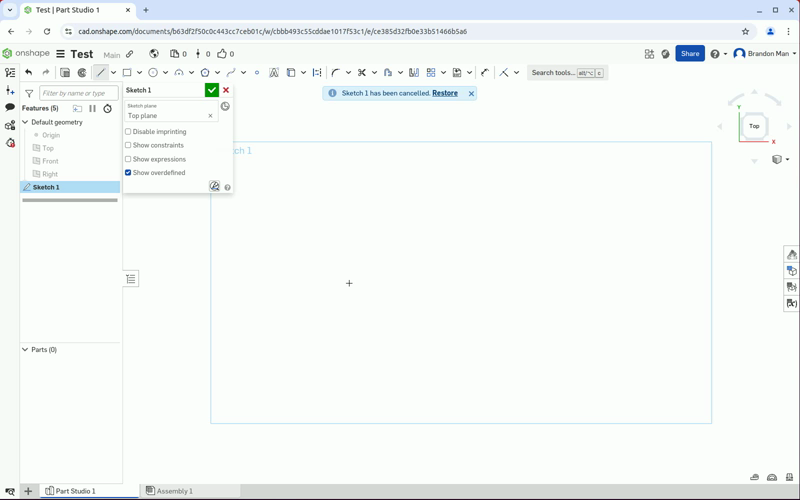
key_up(shift)
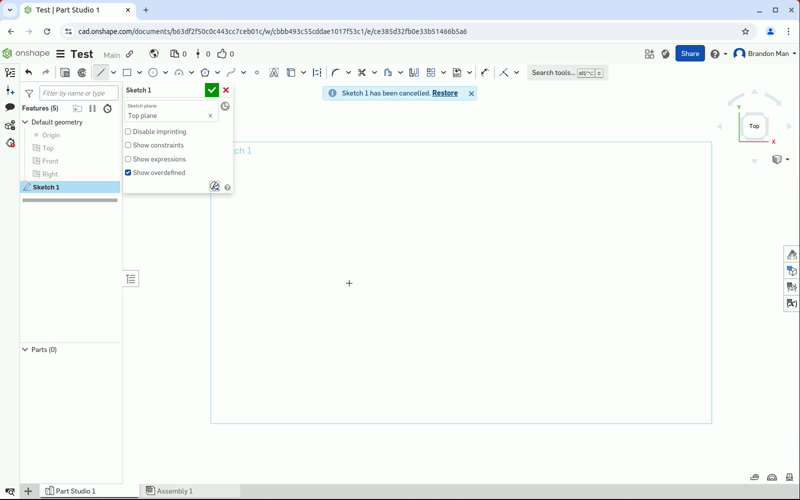
key_down(shift)
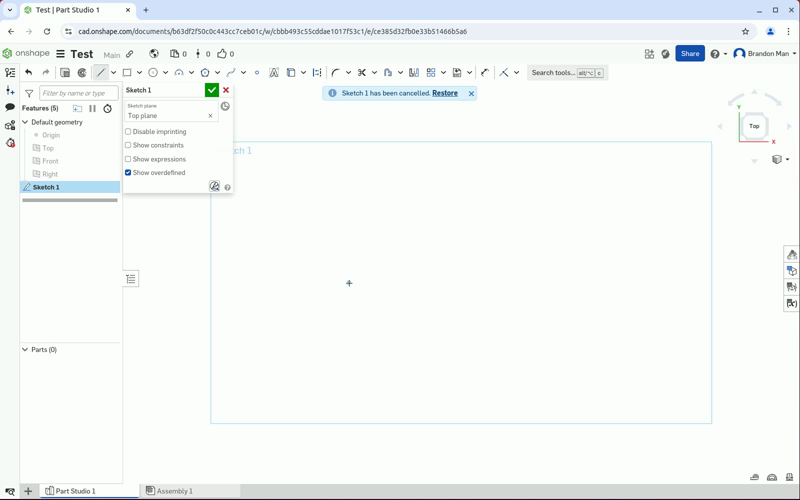
mouse_move(405, 378)
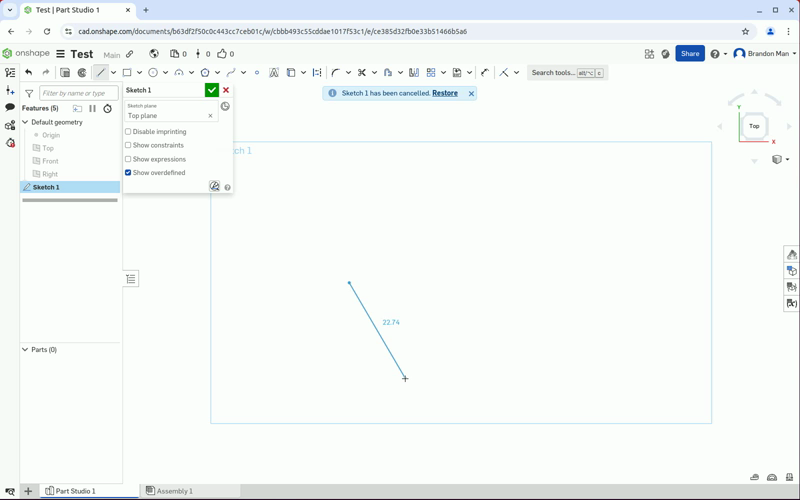
click(405, 378)
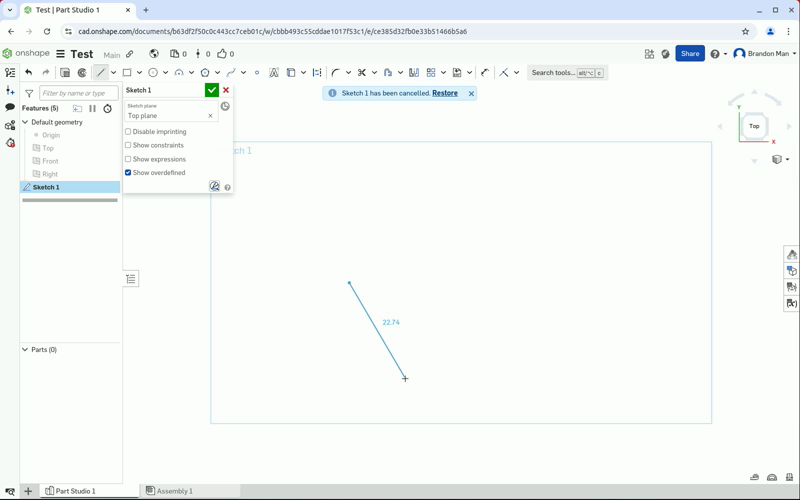
key_up(shift)
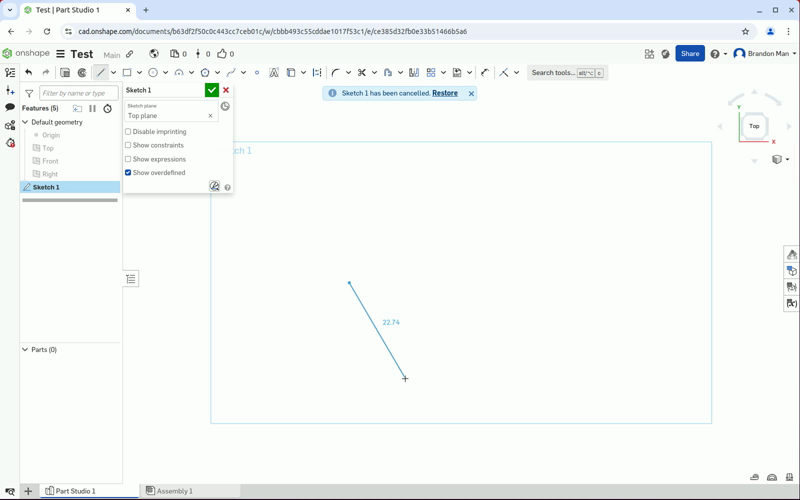
key_down(shift)
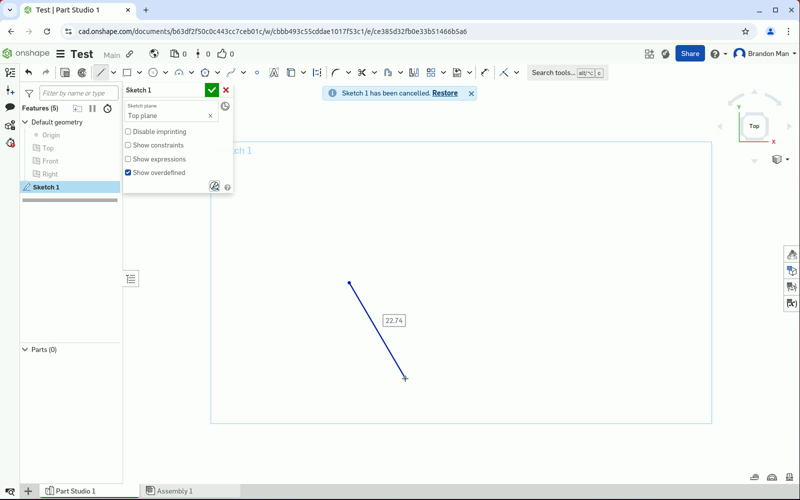
mouse_move(514, 378)
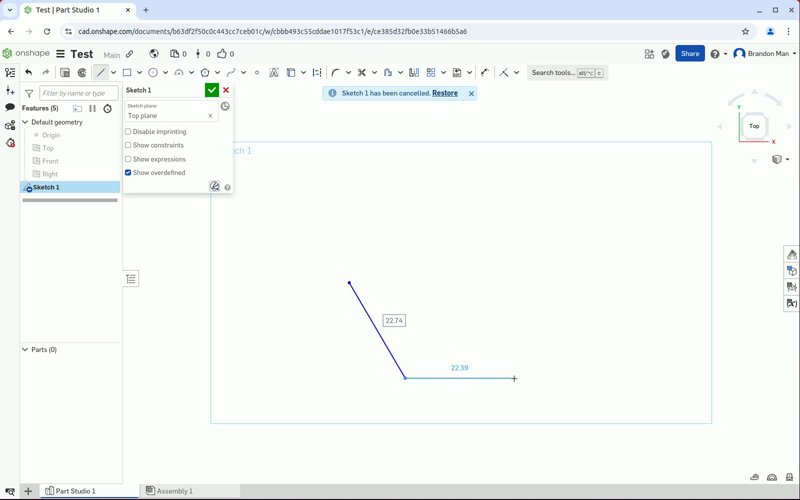
click(514, 378)
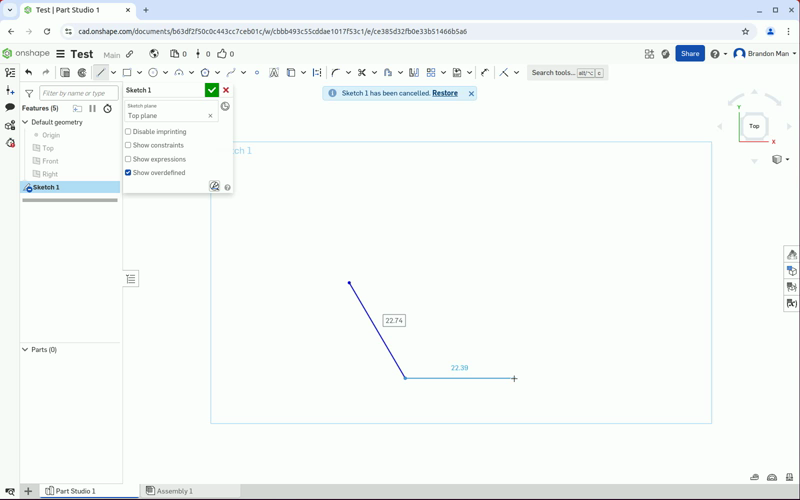
key_up(shift)
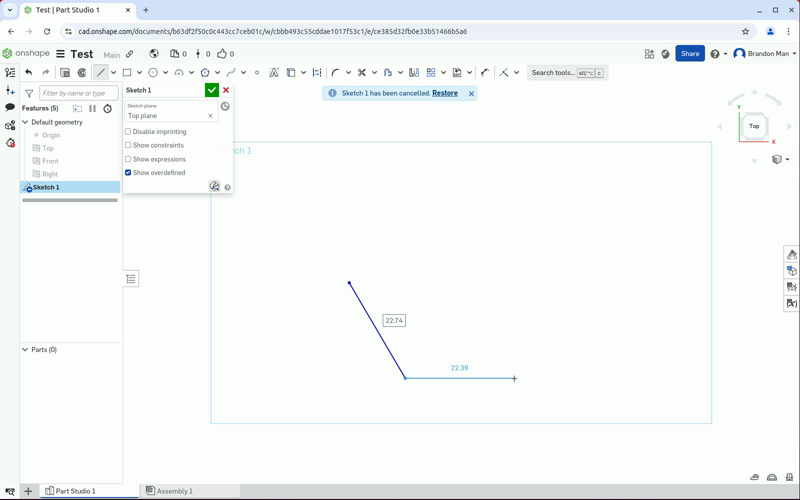
key_down(shift)
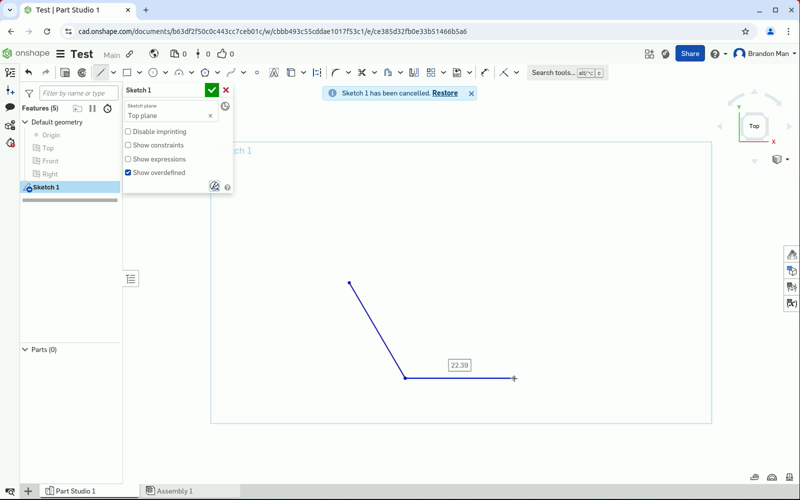
mouse_move(569, 282)
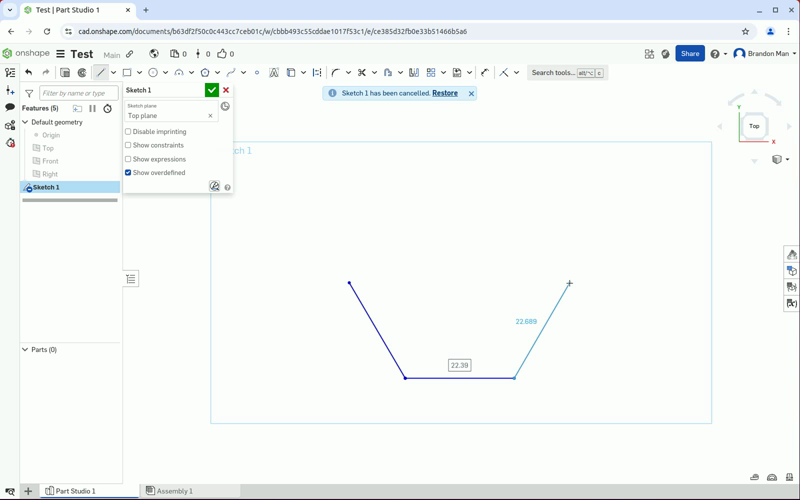
click(569, 282)
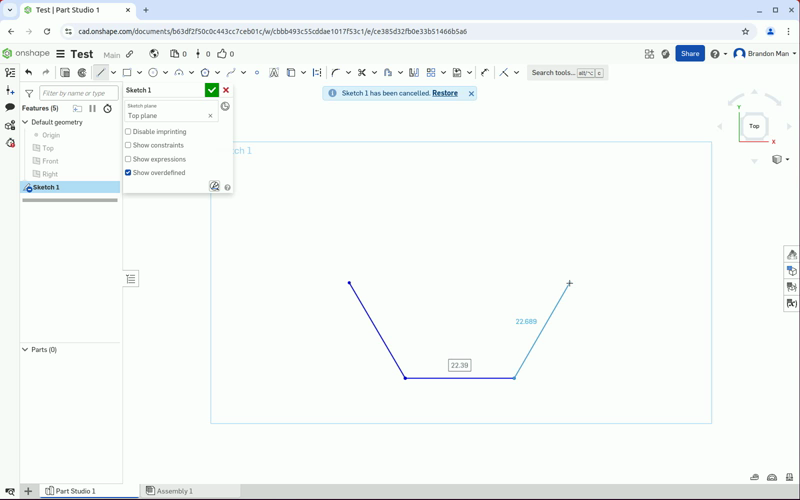
key_up(shift)
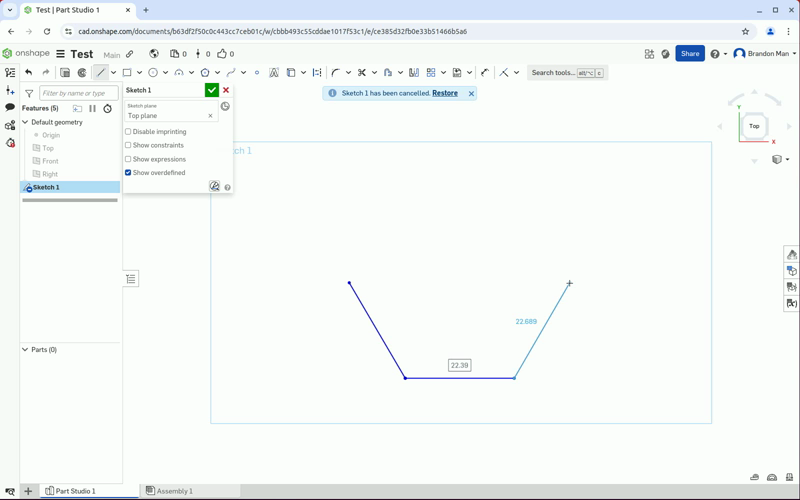
key_down(shift)
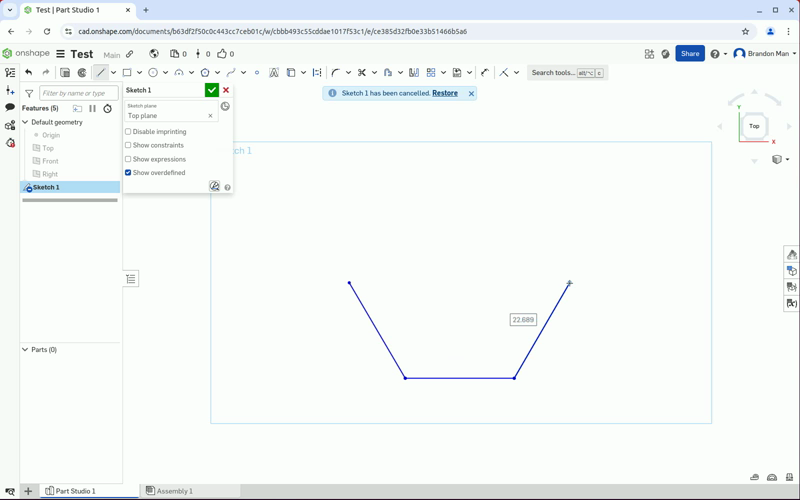
mouse_move(514, 187)
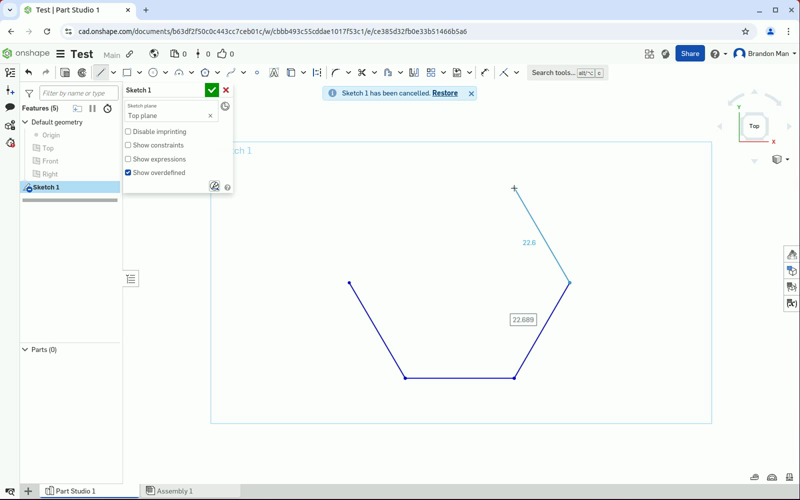
click(514, 187)
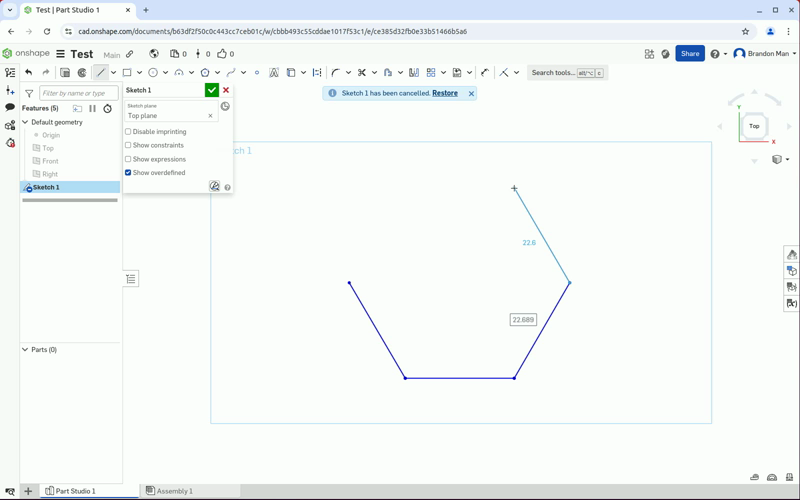
key_up(shift)
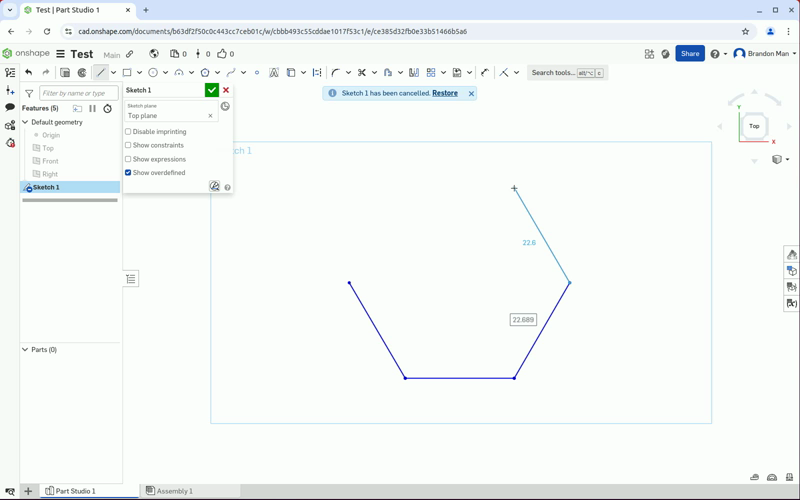
key_down(shift)
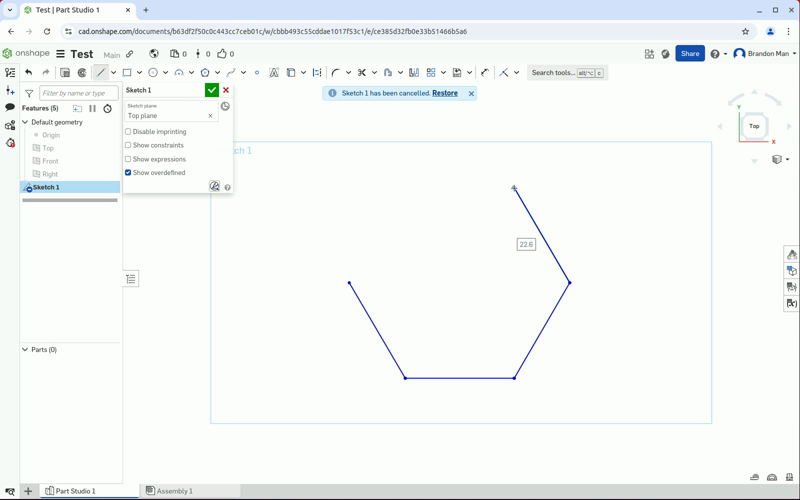
mouse_move(405, 187)
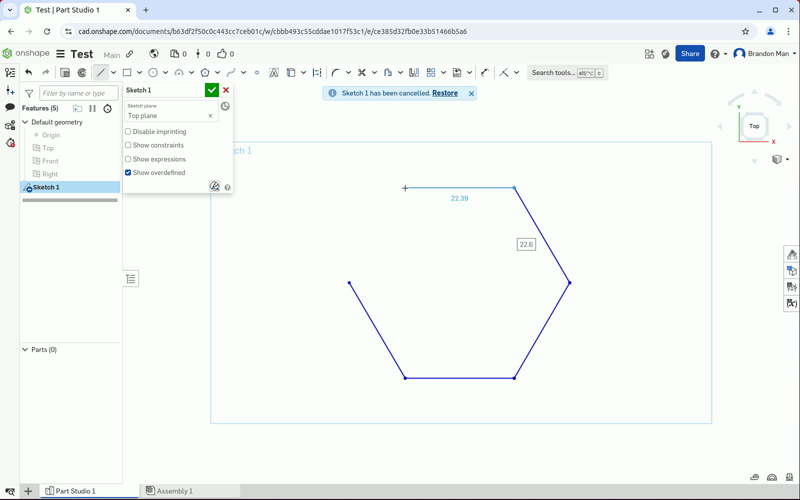
click(405, 187)
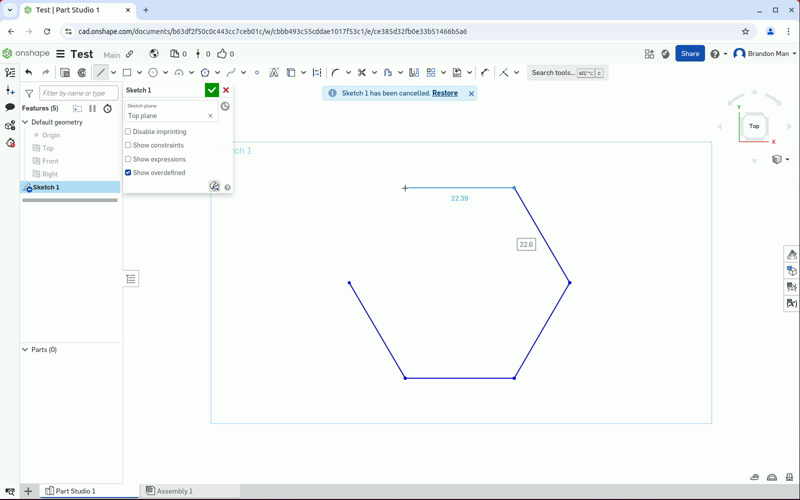
key_up(shift)
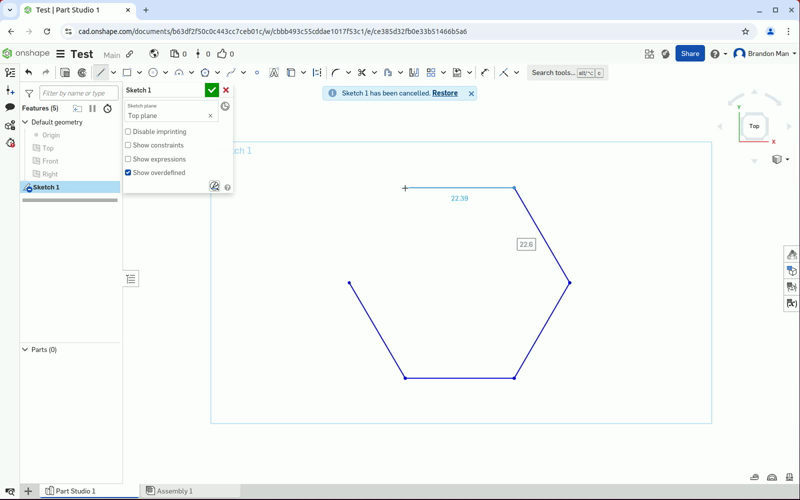
key_down(shift)
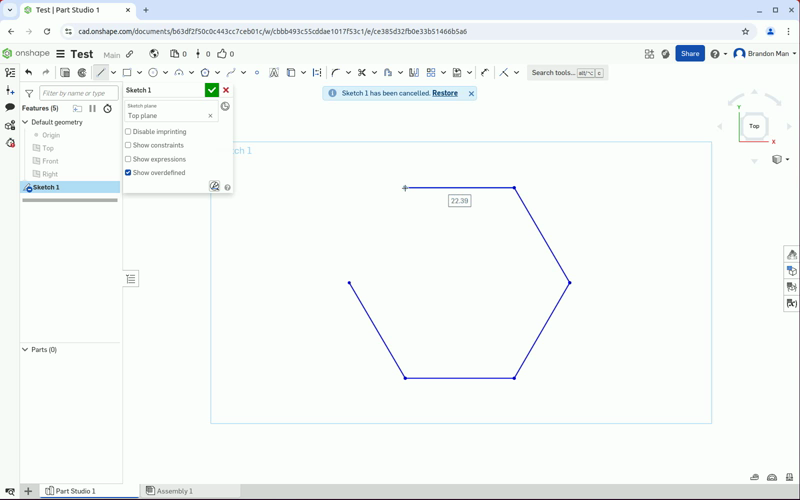
mouse_move(349, 282)
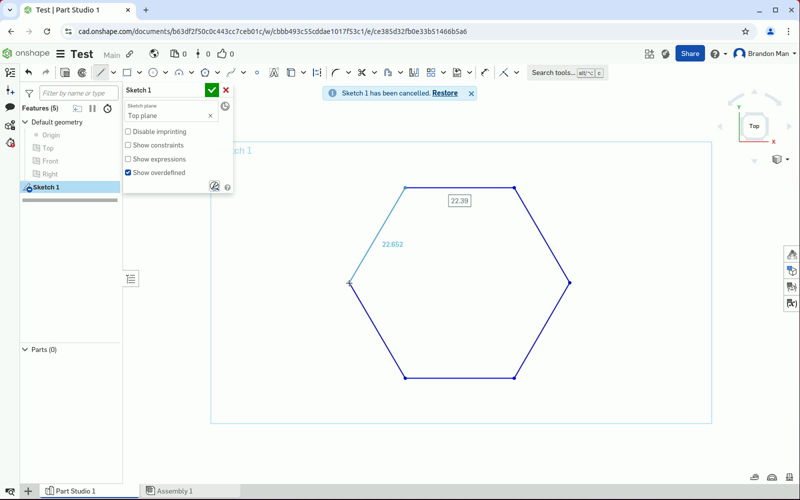
key_up(shift)
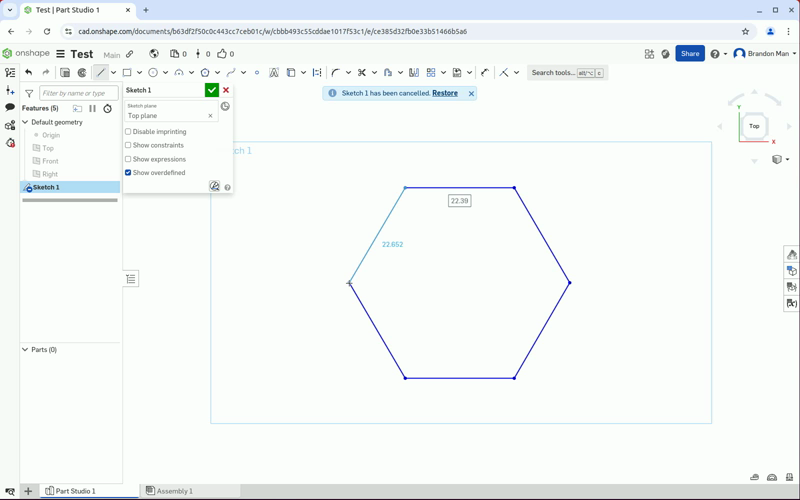
click(349, 282)
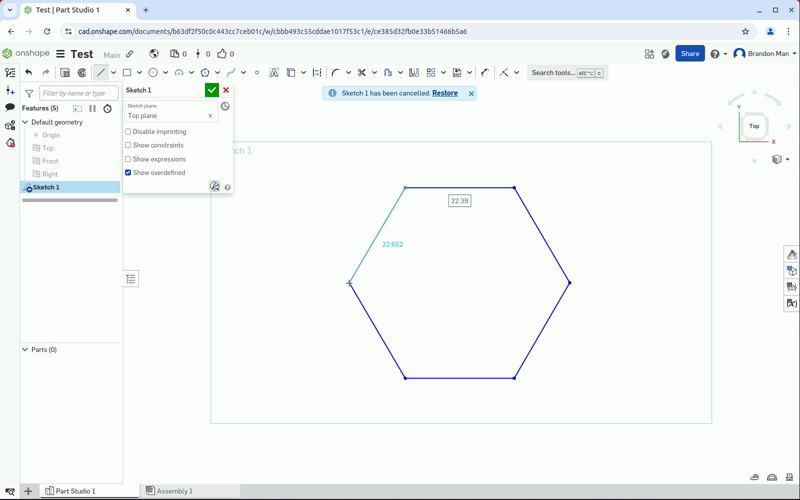
key(esc)
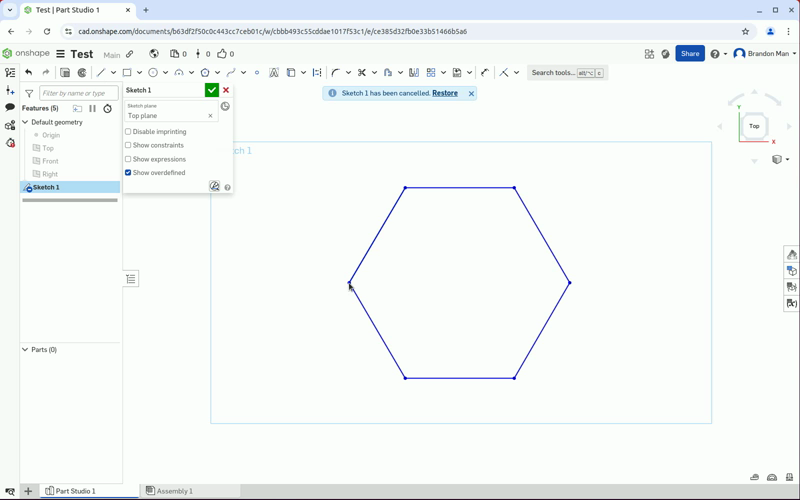
mouse_move(500, 224)
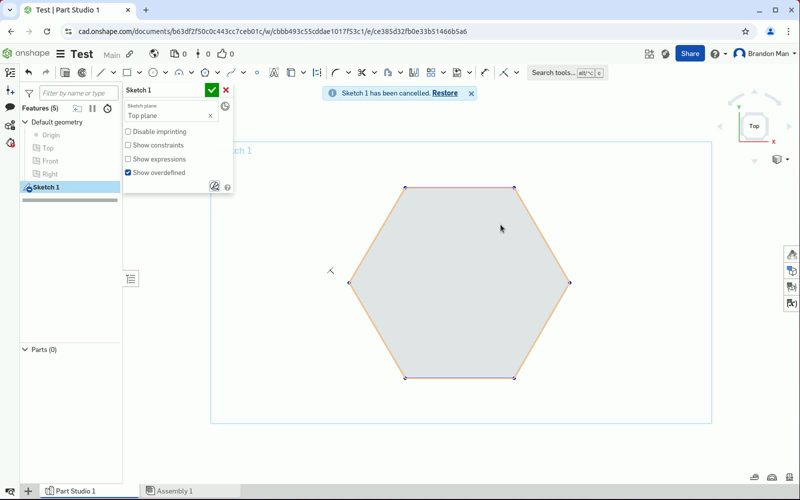
click(500, 224)
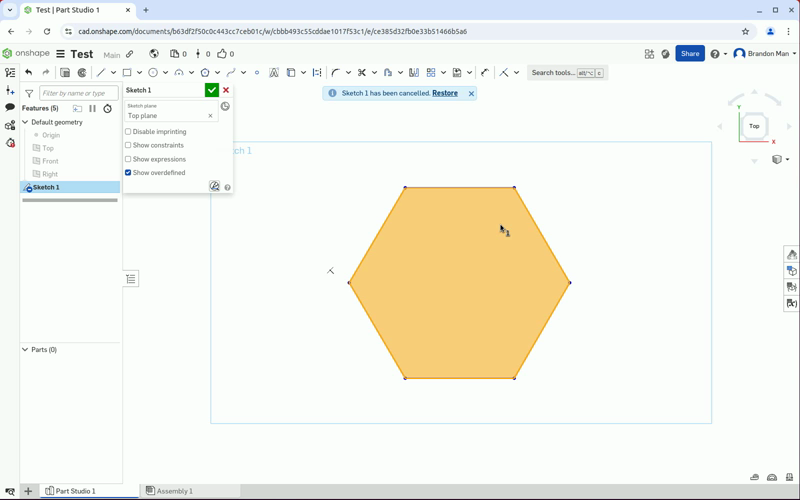
mouse_move(73, 352)
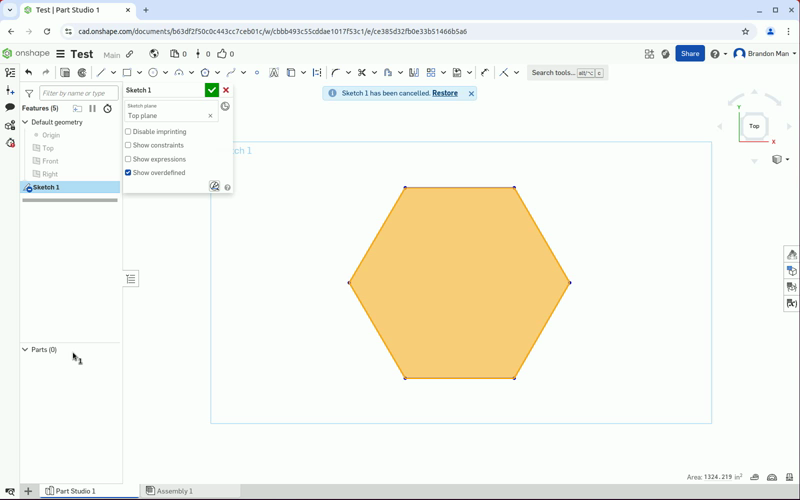
key(shift+y)
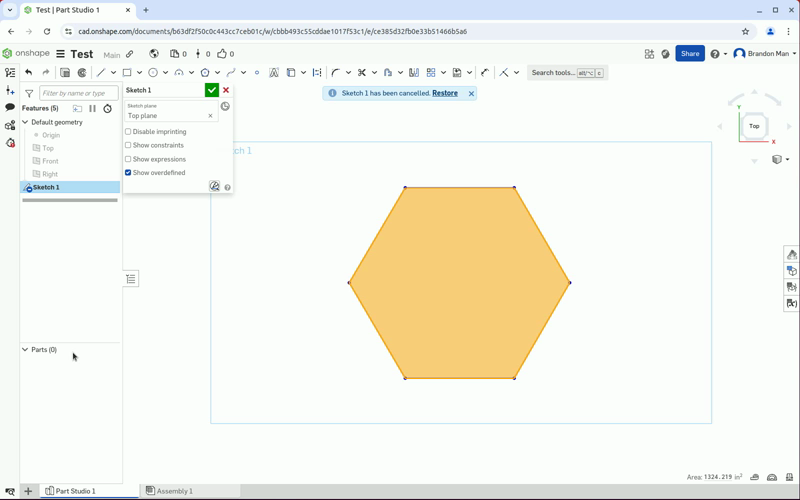
key(shift+e)
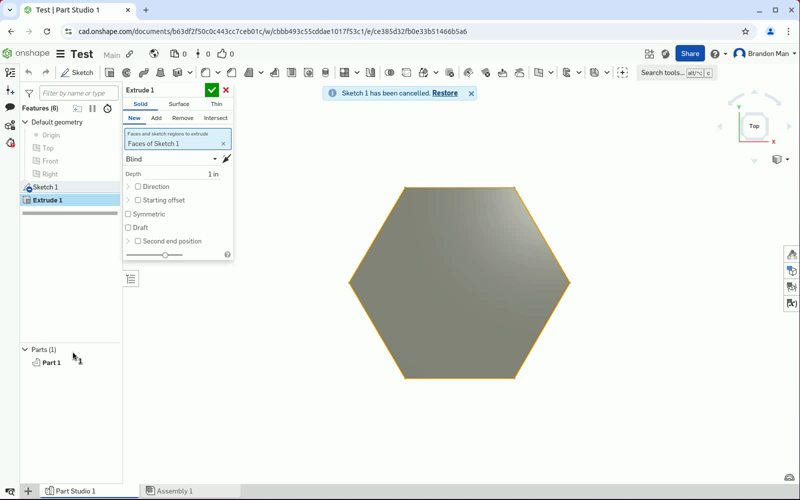
mouse_move(143, 106)
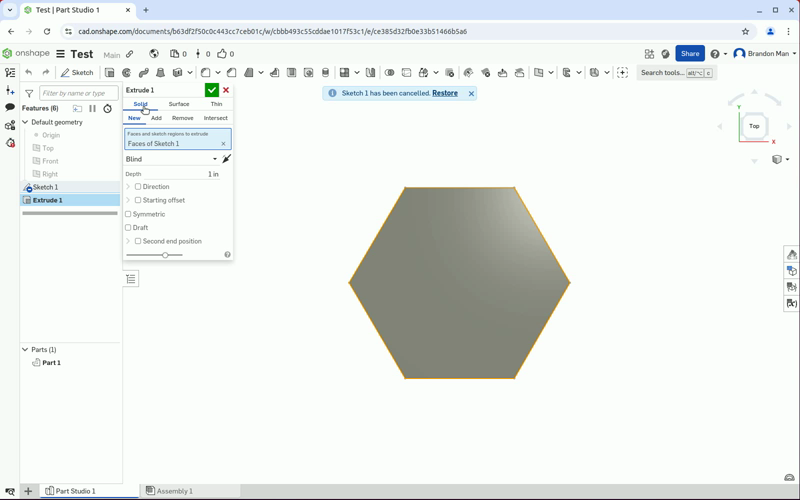
click(143, 106)
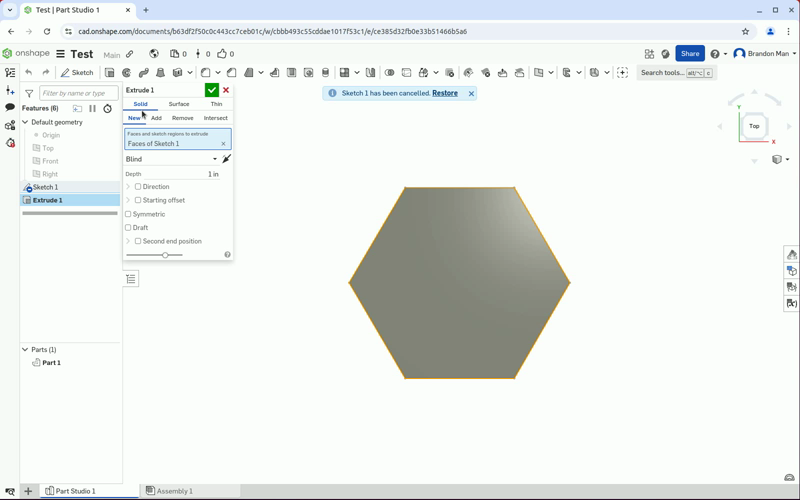
mouse_move(137, 120)
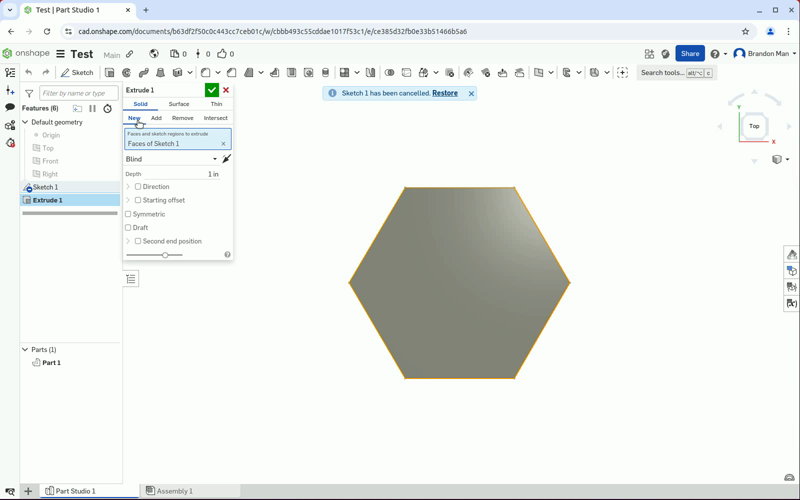
click(137, 120)
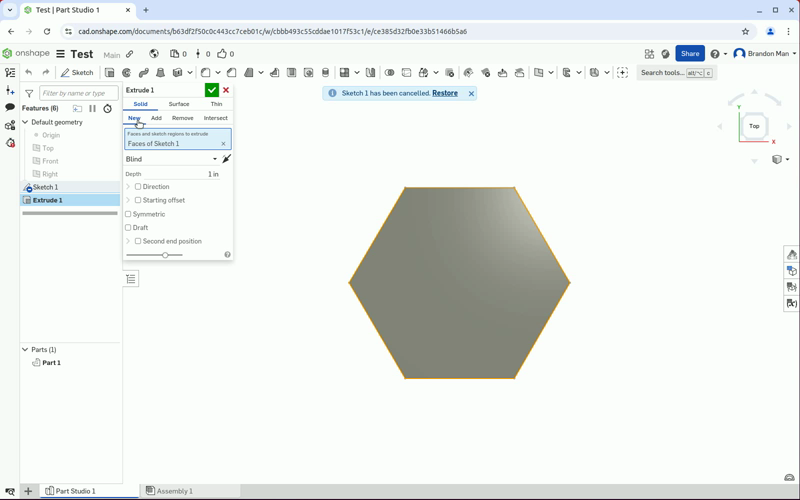
key(tab, 4)
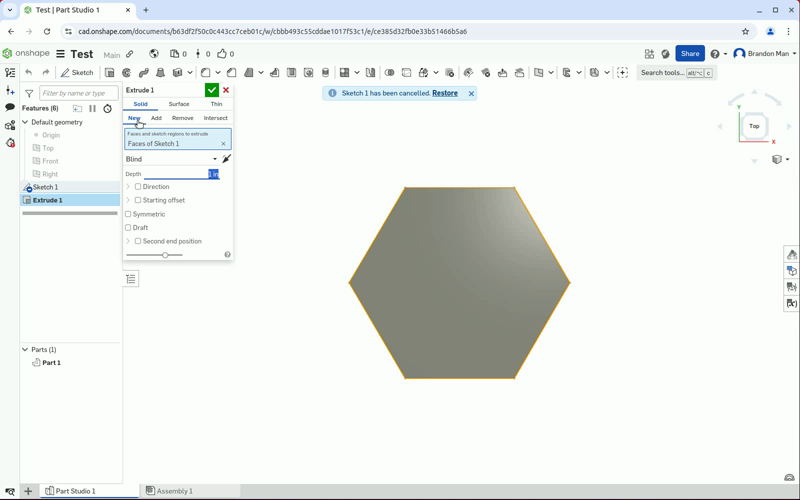
text(15.405)
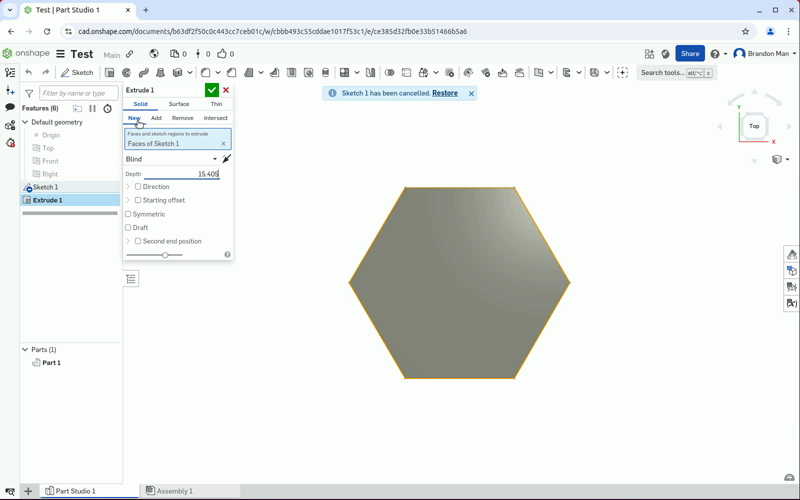
key(enter)
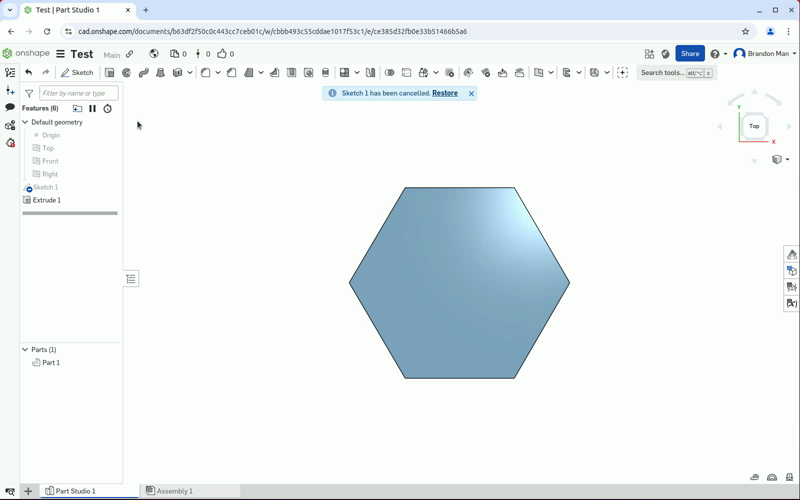
key(shift+h)
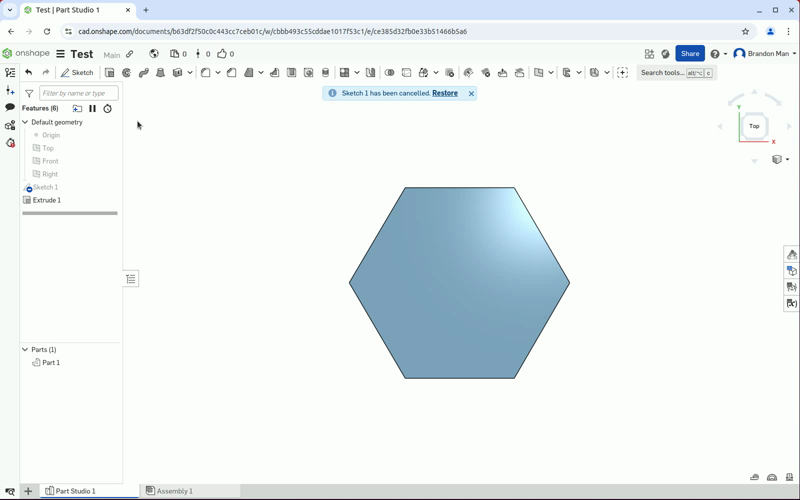
key(shift+h)
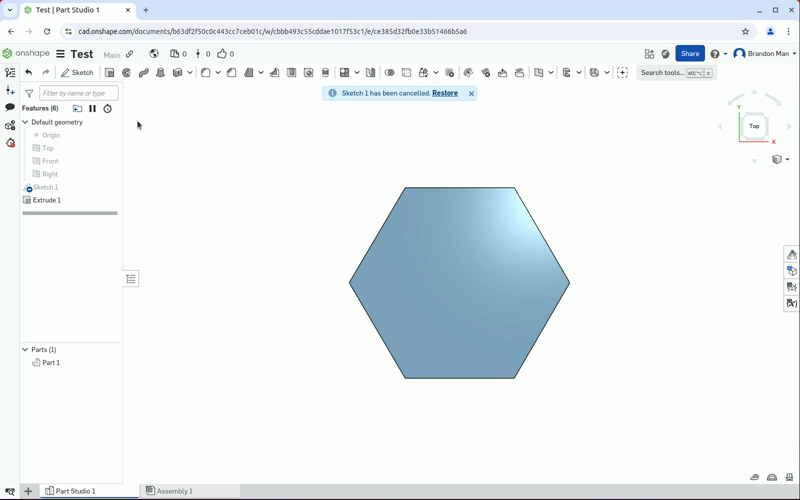
mouse_move(73, 189)
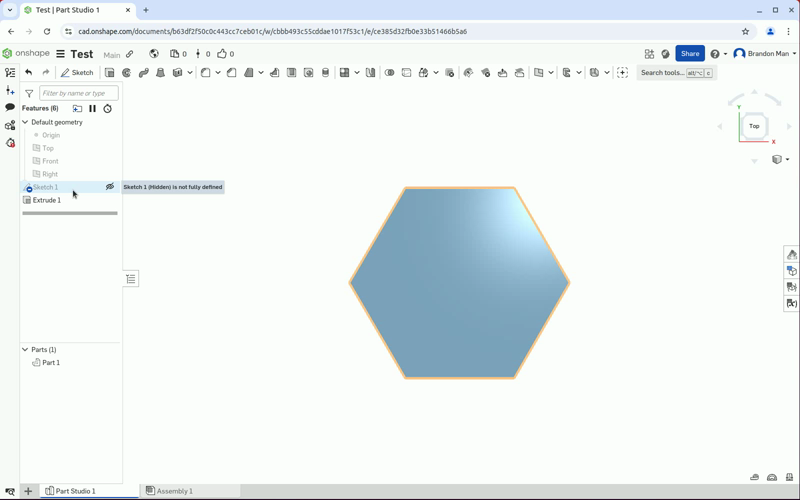
click(73, 189)
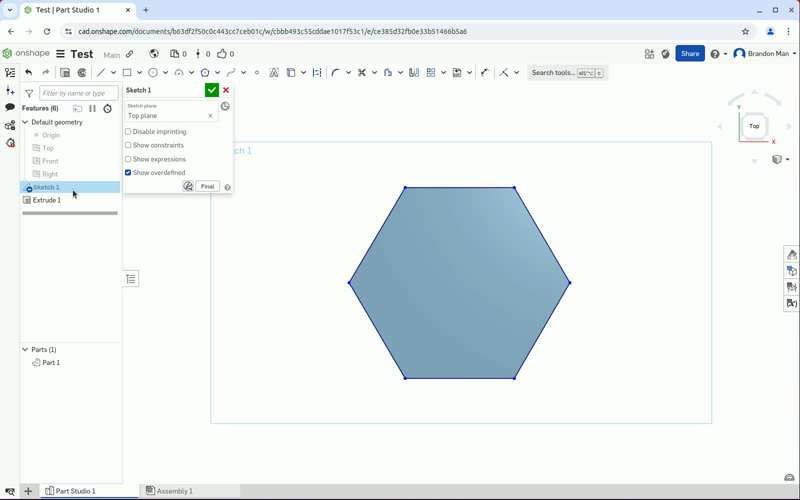
mouse_move(229, 92)
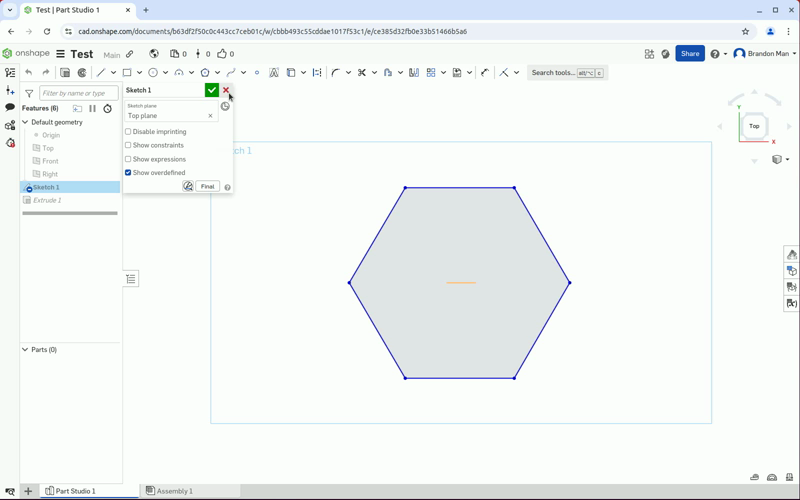
click(229, 92)
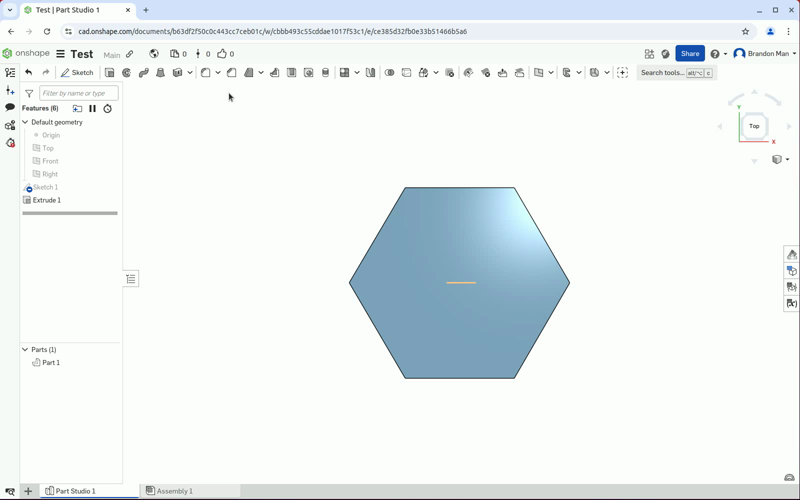
mouse_move(541, 75)
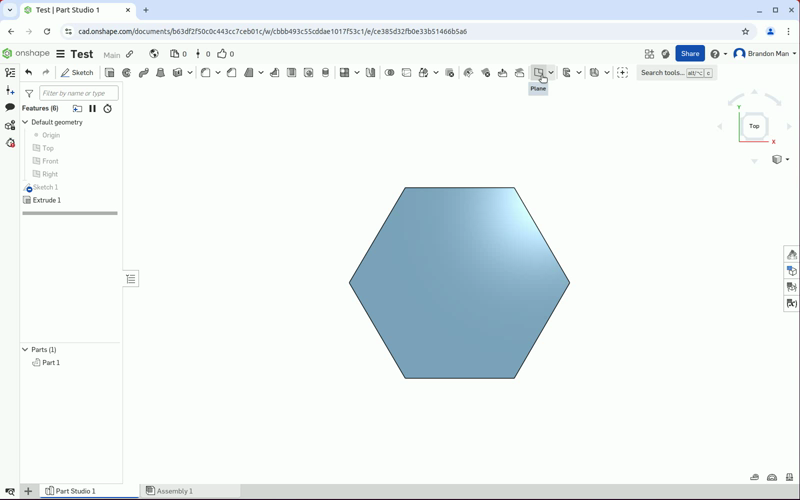
click(541, 75)
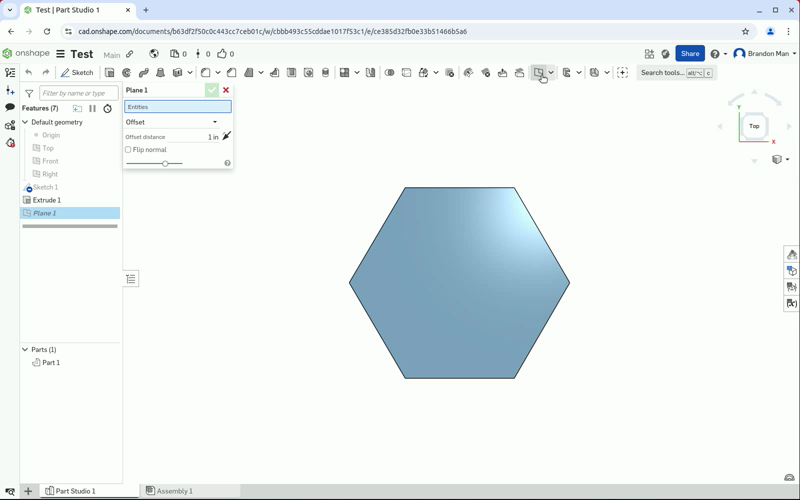
mouse_move(73, 150)
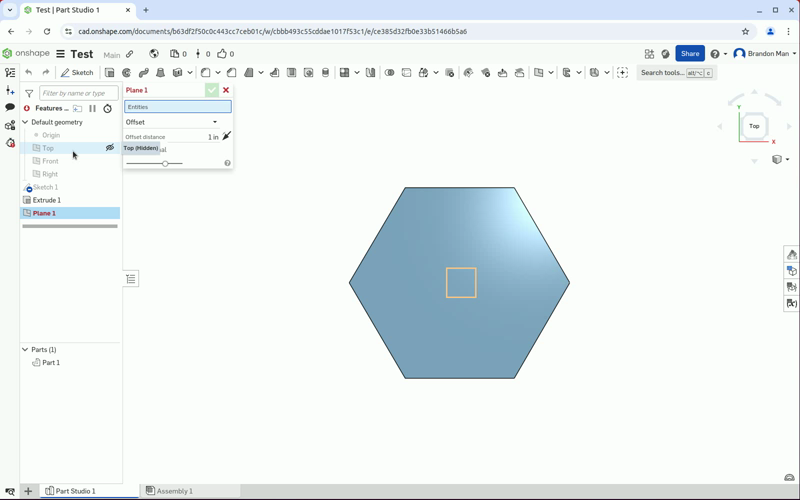
click(73, 150)
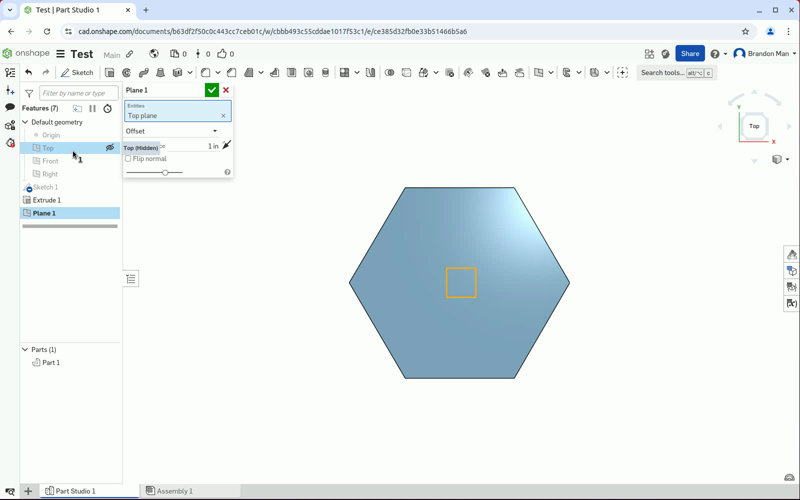
key(tab, 2)
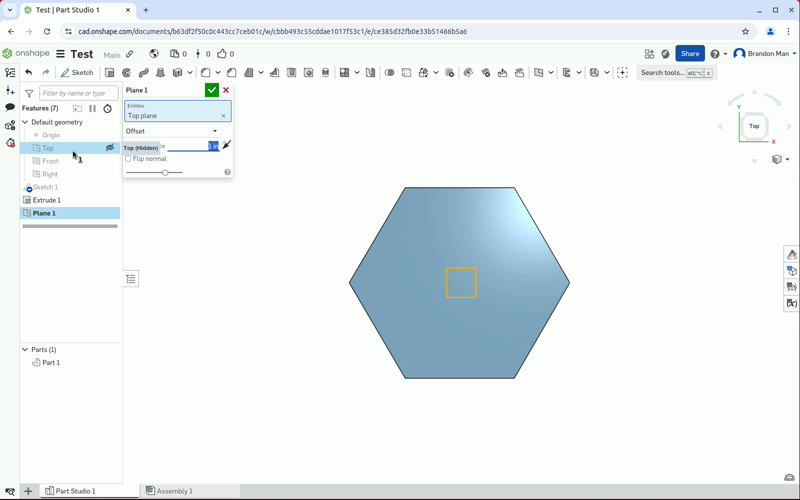
text(15.405)
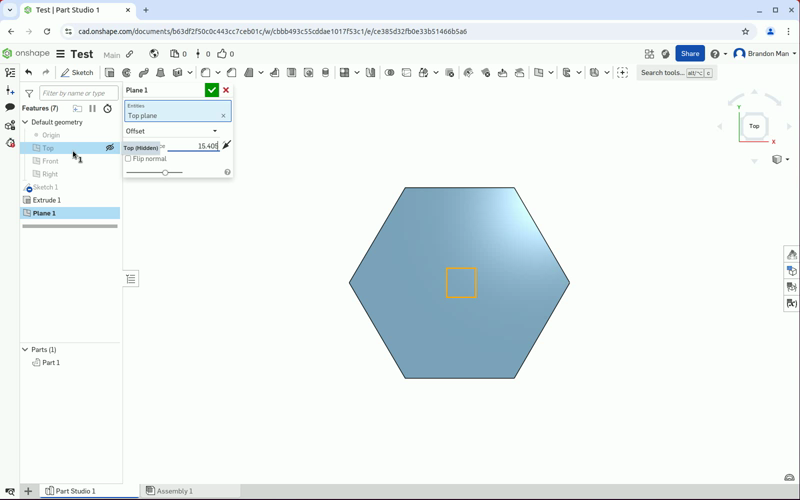
key(enter, 2)
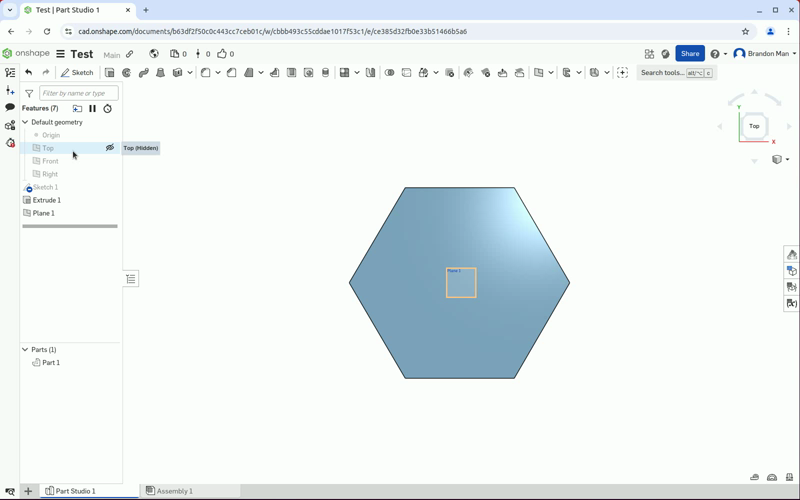
key(shift+s)
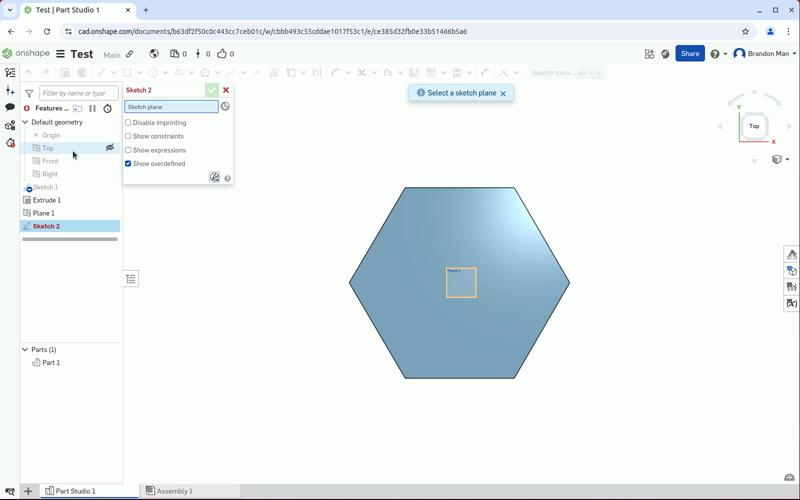
mouse_move(73, 215)
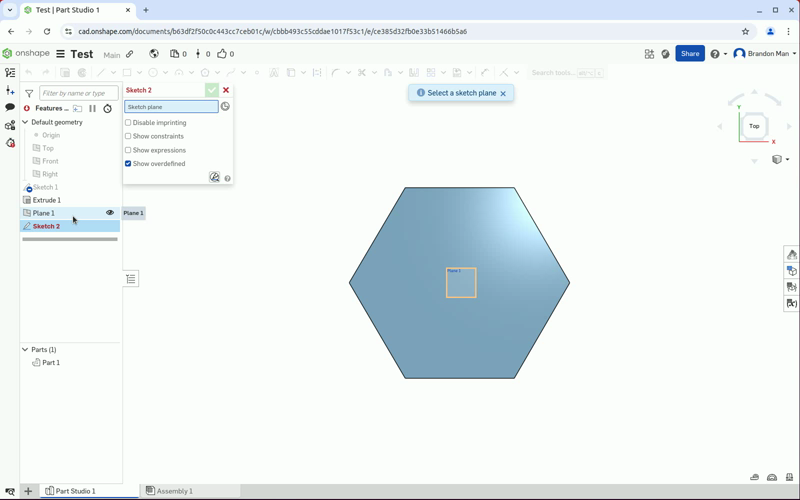
click(73, 215)
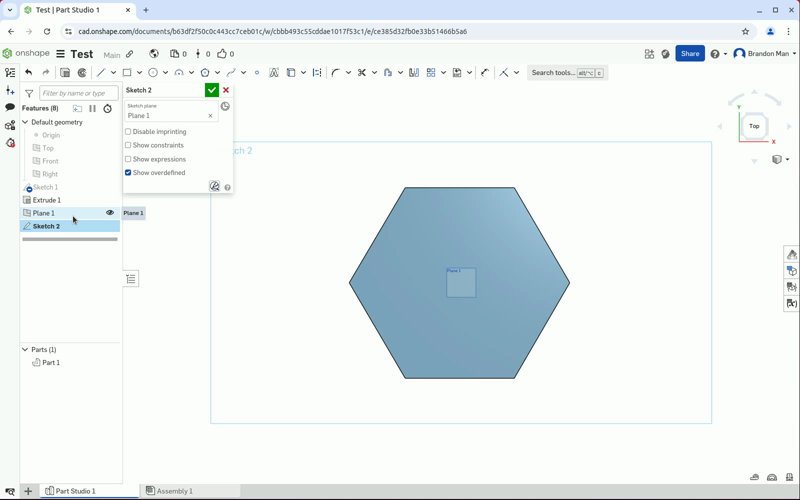
mouse_move(73, 352)
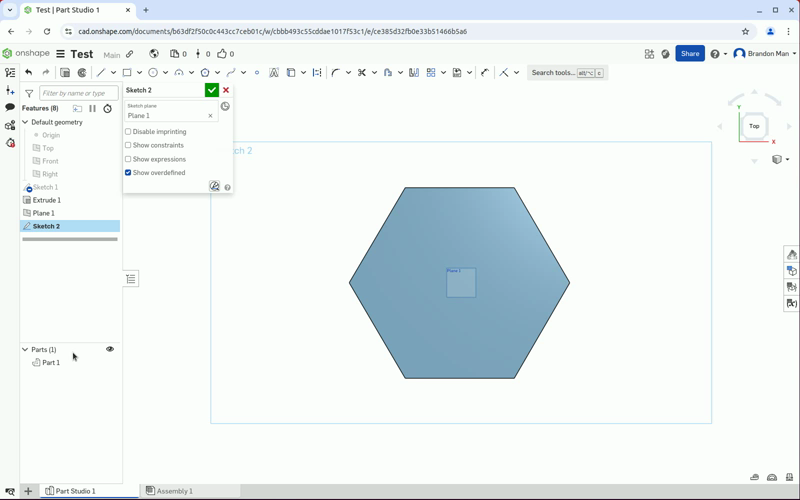
key(y)
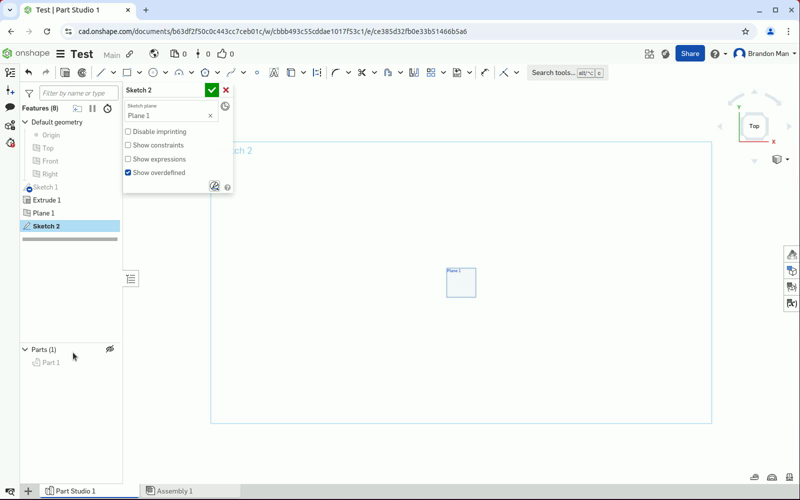
key(c)
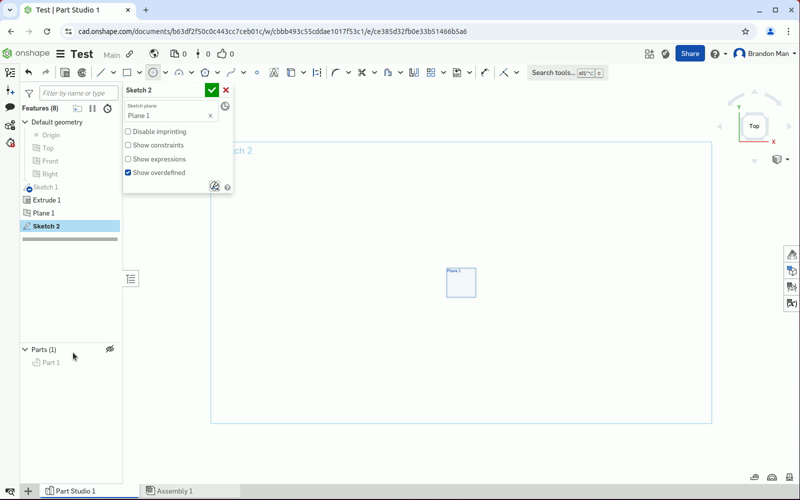
key_down(shift)
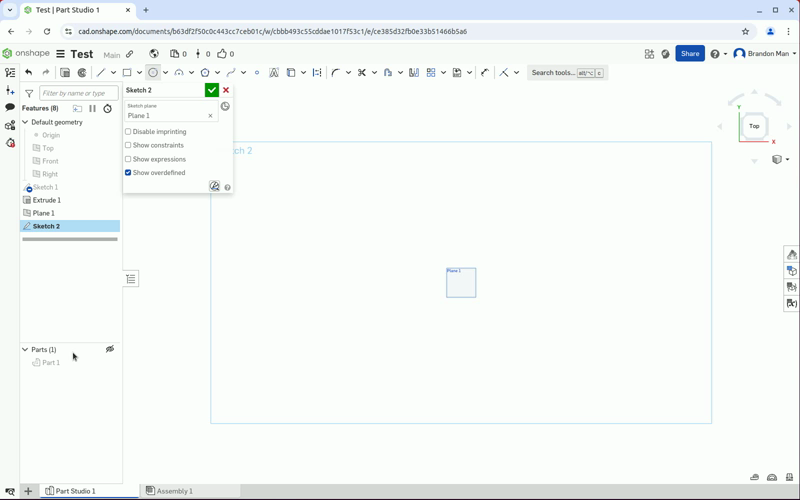
mouse_move(461, 282)
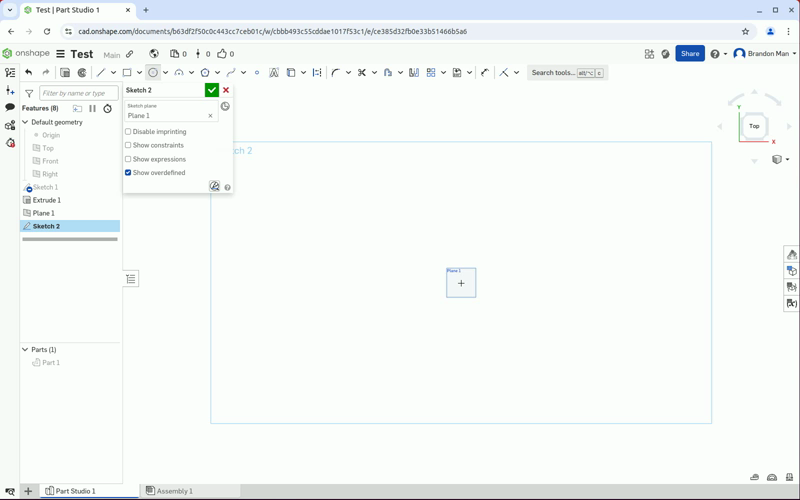
click(461, 282)
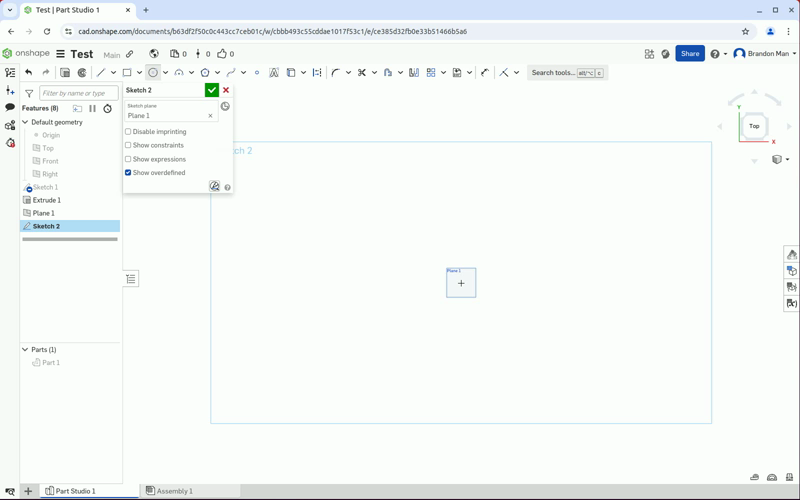
key_up(shift)
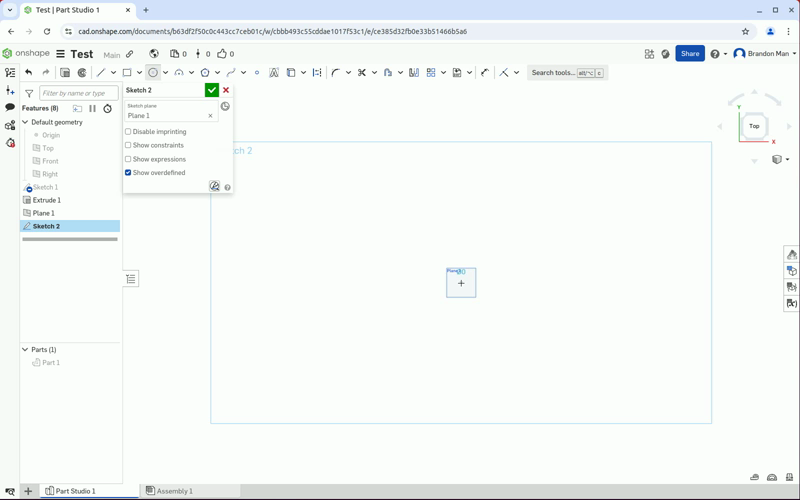
mouse_move(552, 282)
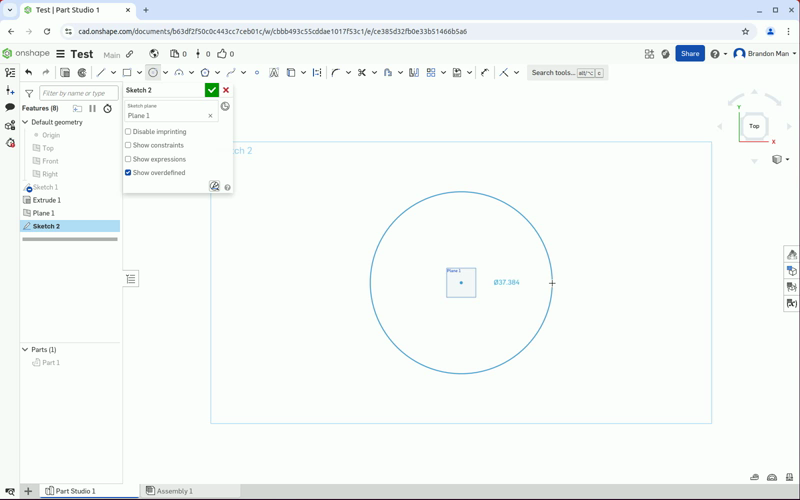
click(552, 282)
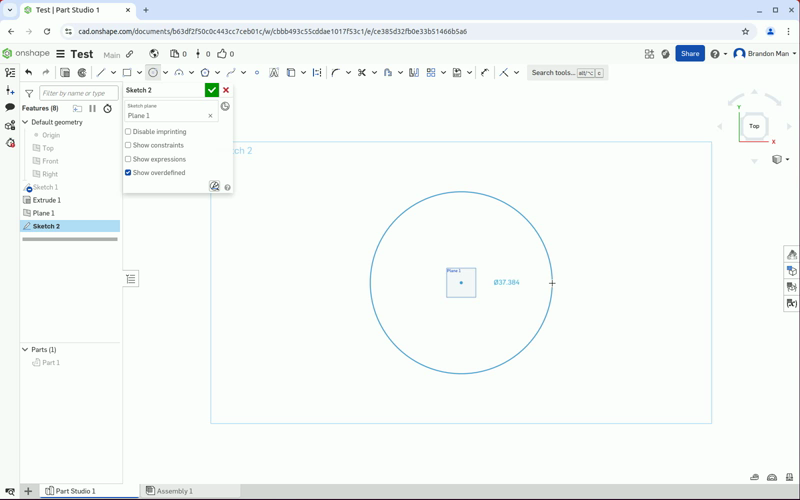
key(esc)
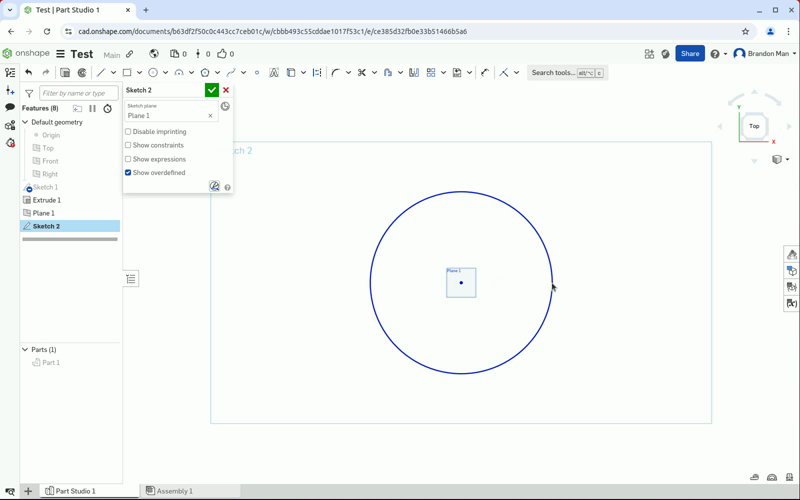
mouse_move(391, 275)
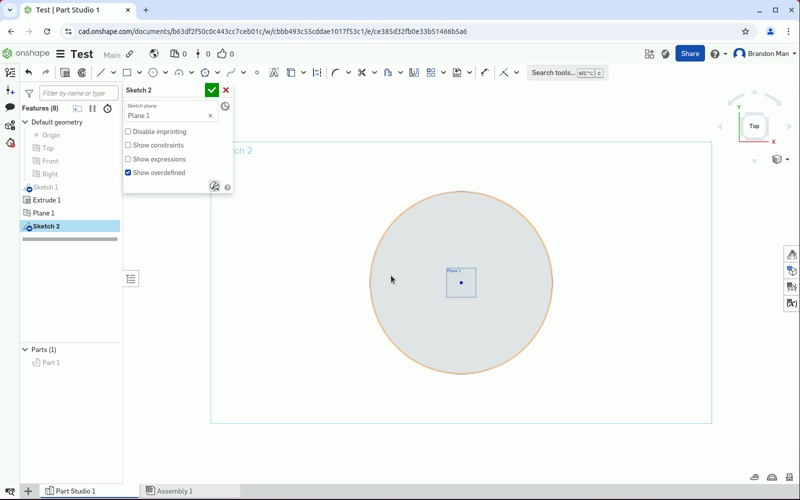
click(391, 275)
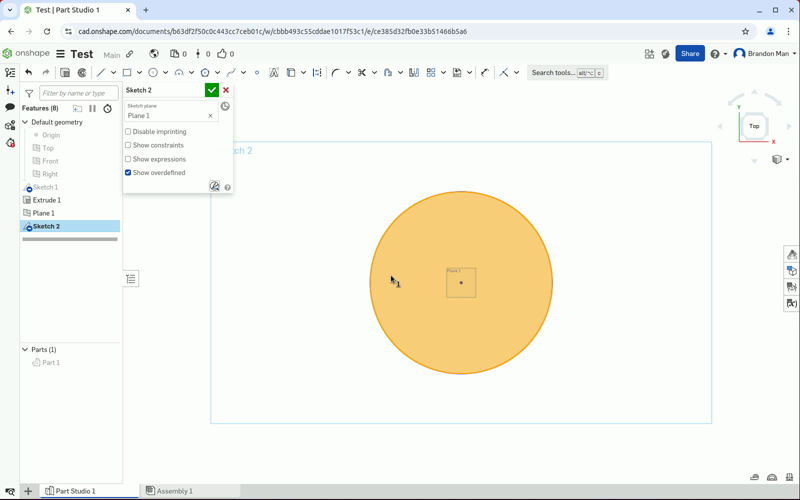
mouse_move(73, 352)
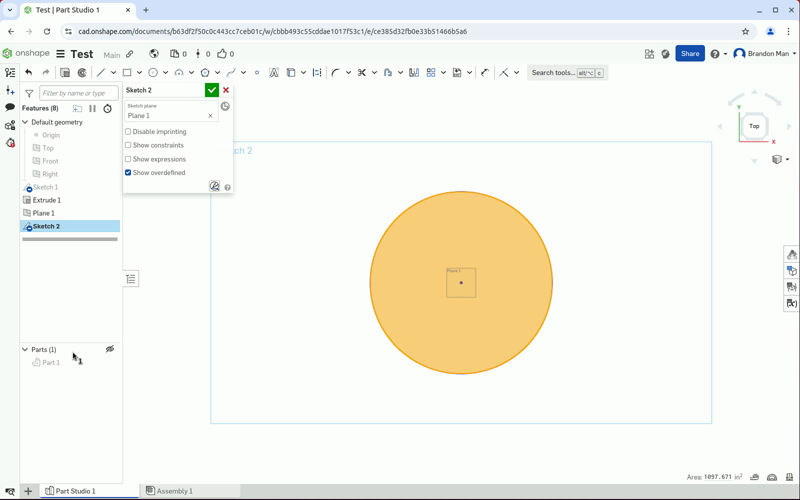
key(shift+y)
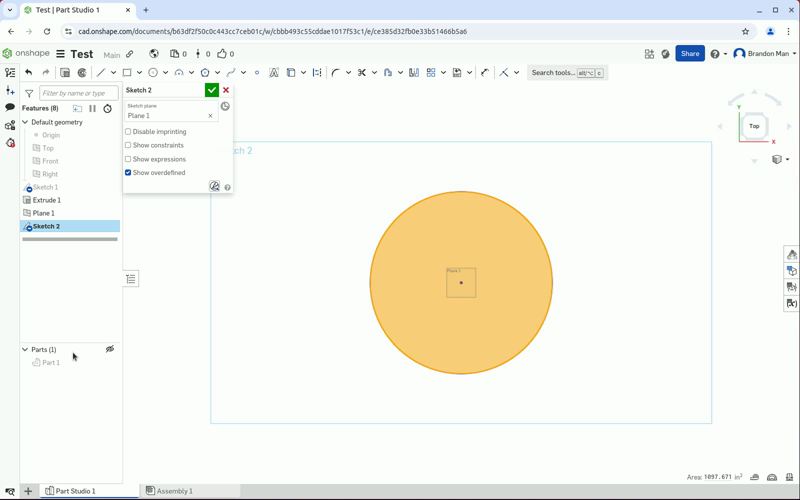
key(shift+e)
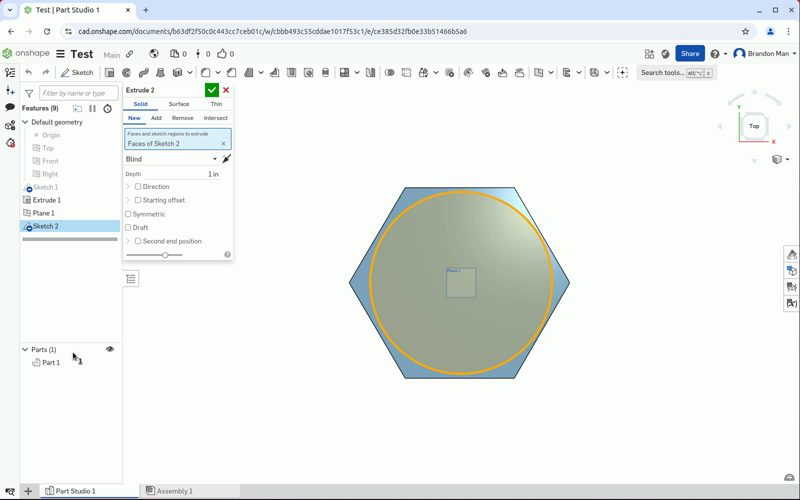
mouse_move(143, 106)
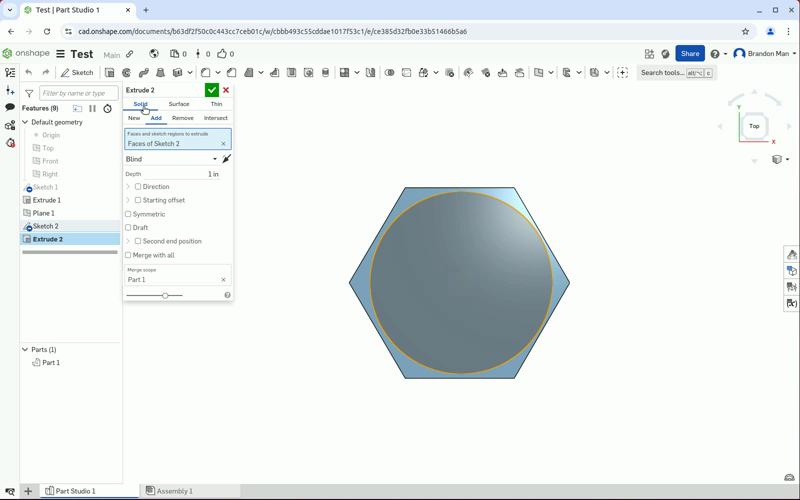
click(143, 106)
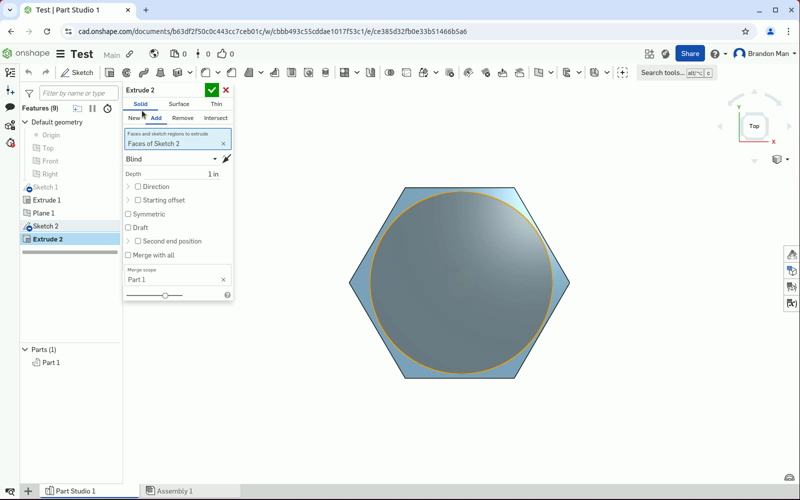
mouse_move(137, 120)
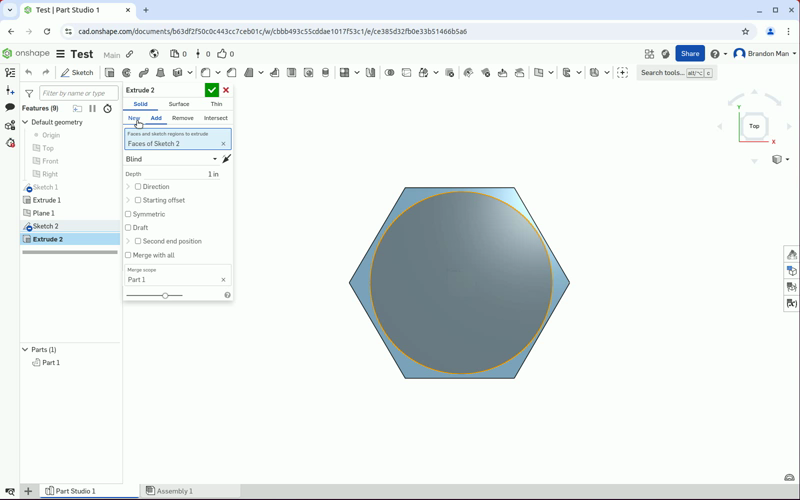
click(137, 120)
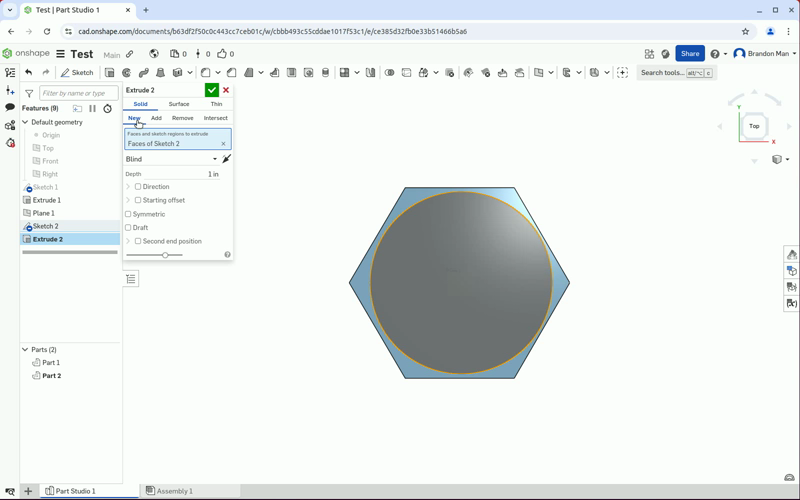
key(tab, 4)
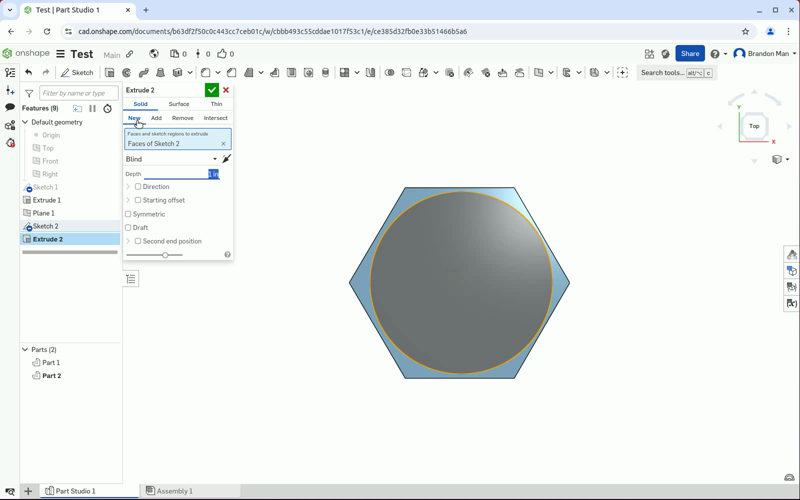
text(7.703)
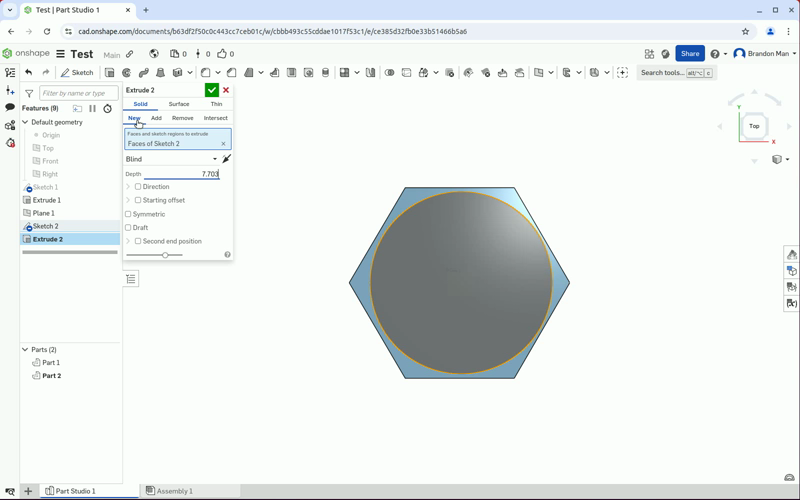
key(enter)
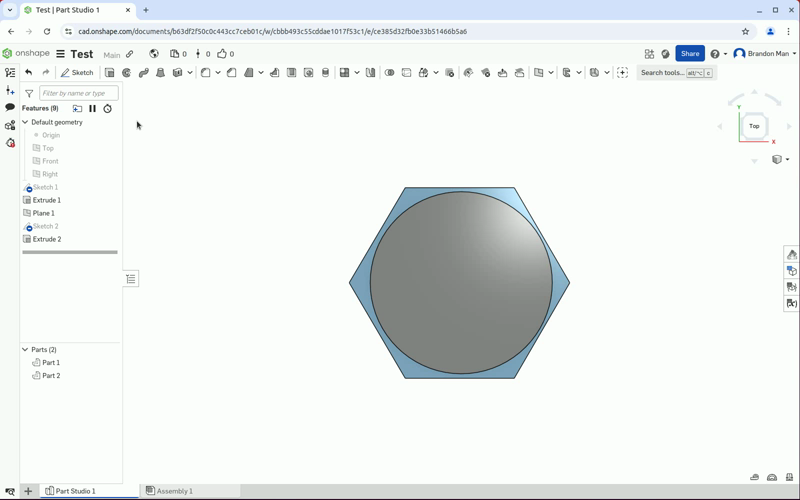
key(shift+h)
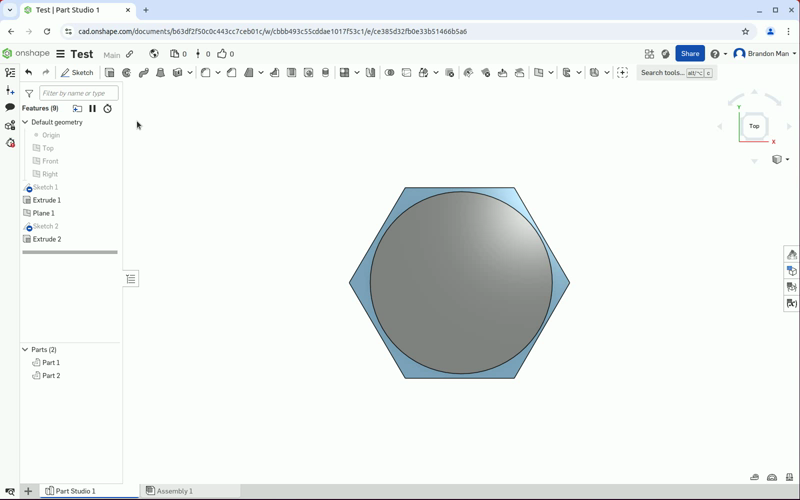
key(shift+h)
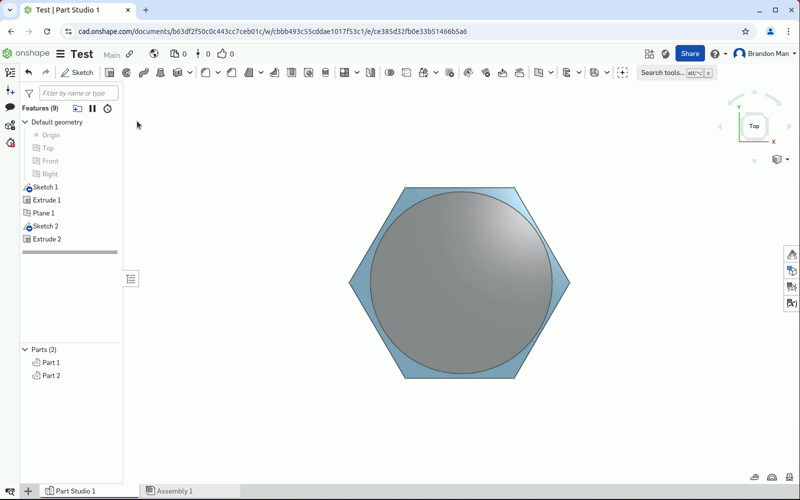
key(shift+7)
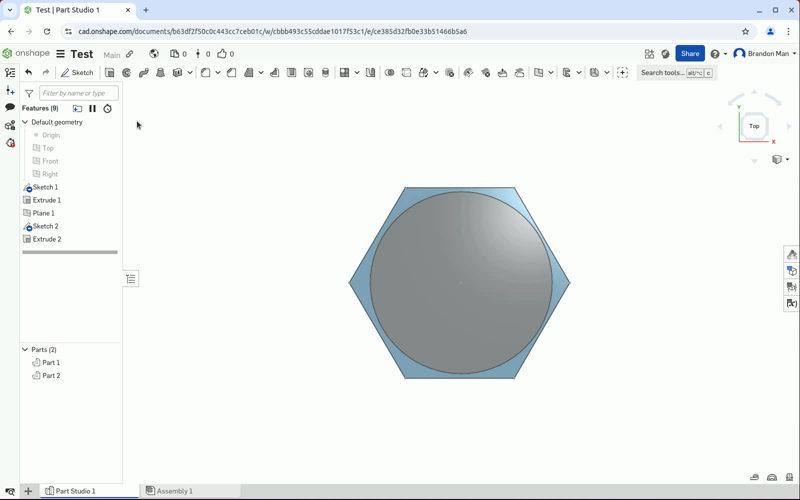
key(up, 3)
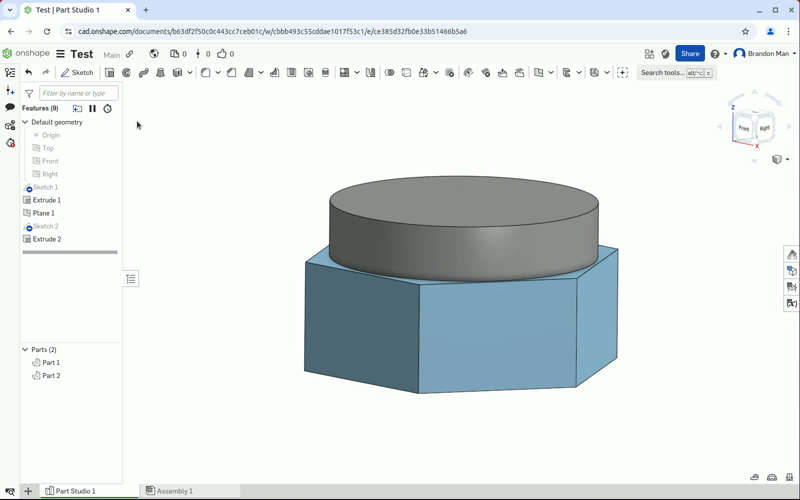
key(left, 3)
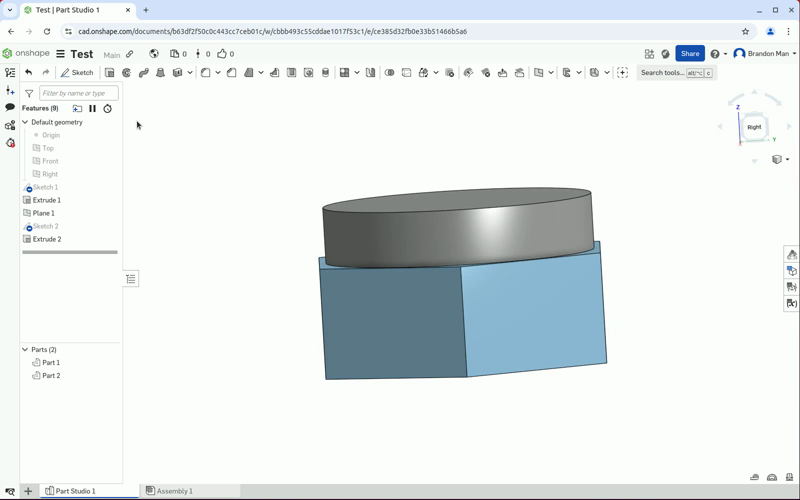
key(right, 3)
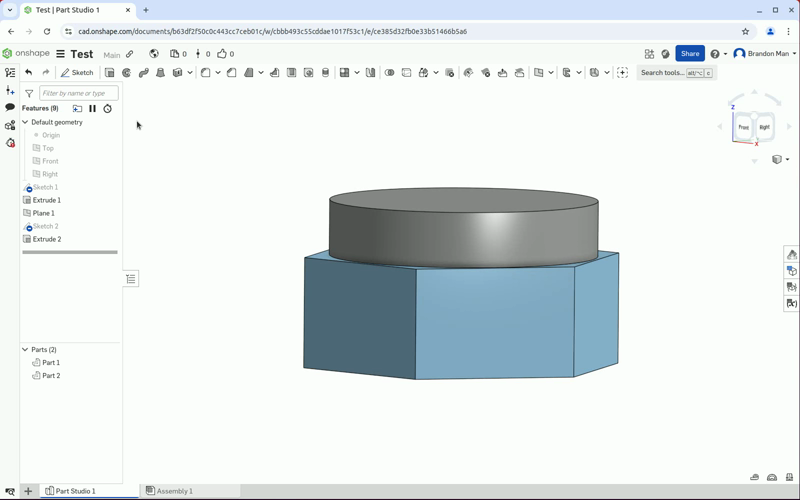
key(down, 3)
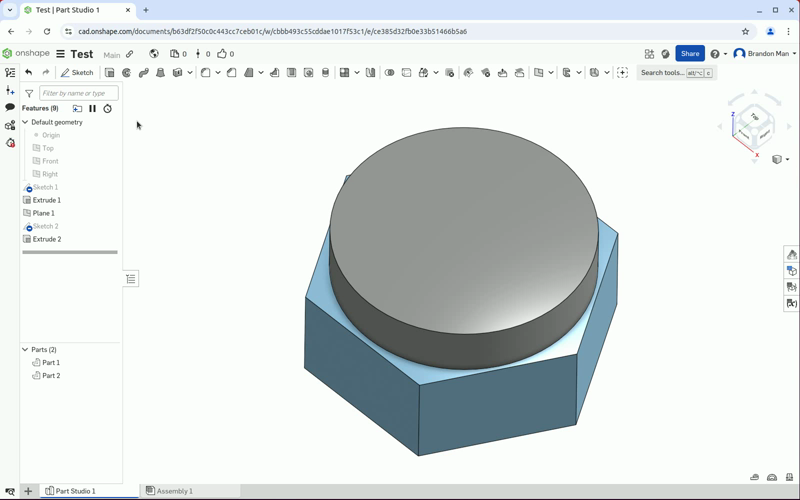
mouse_move(73, 189)
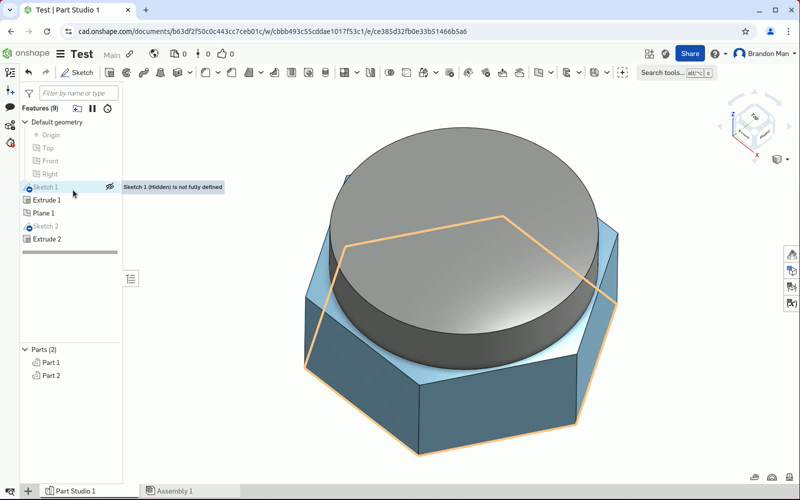
click(73, 189)